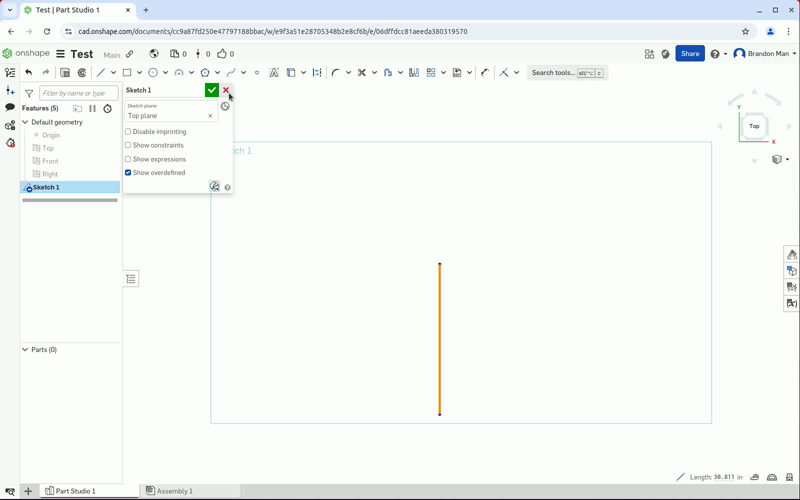
key(shift+h)
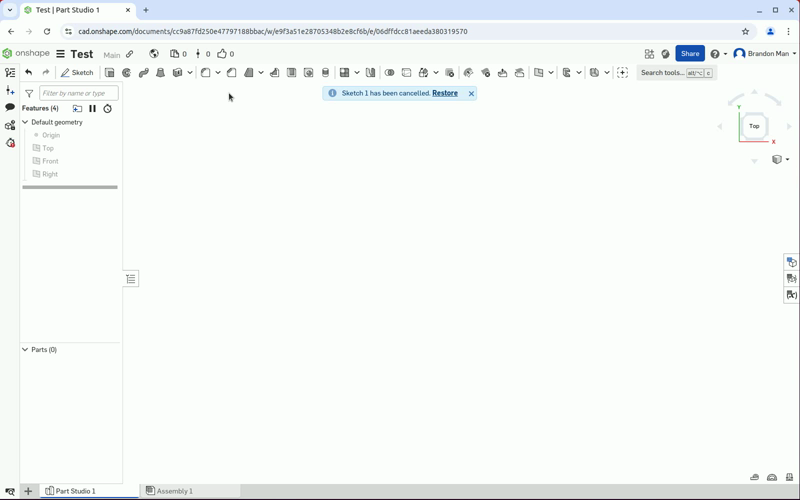
mouse_move(73, 352)
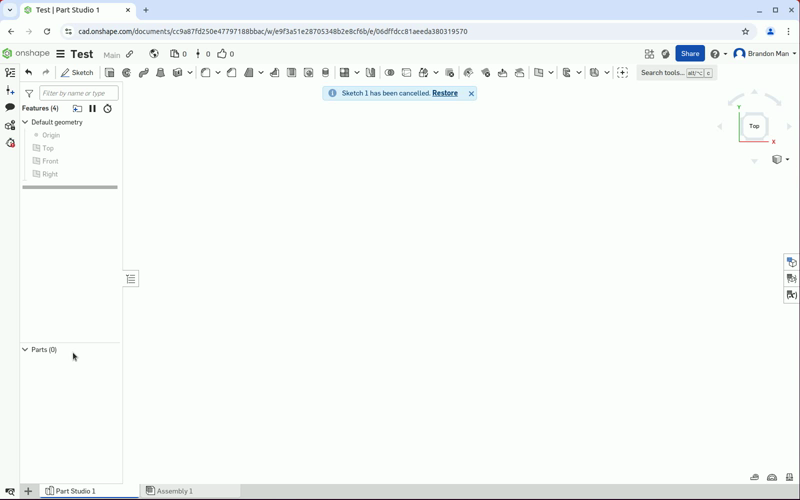
key(y)
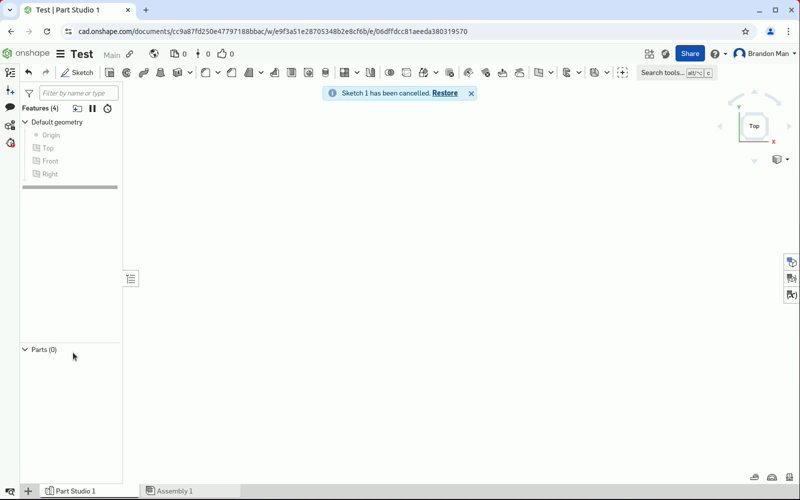
key(shift+p)
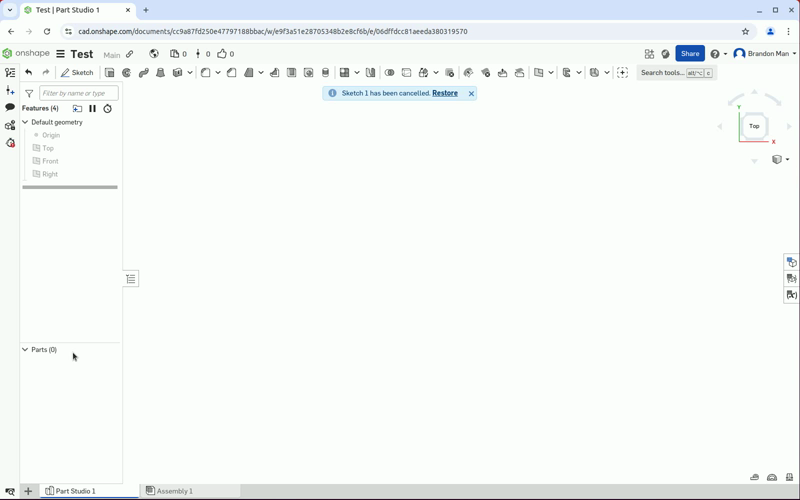
key(space)
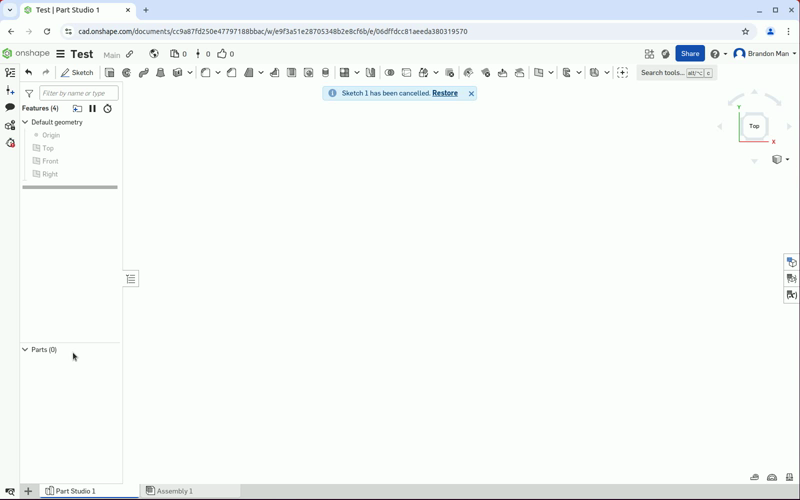
key_down(shift)
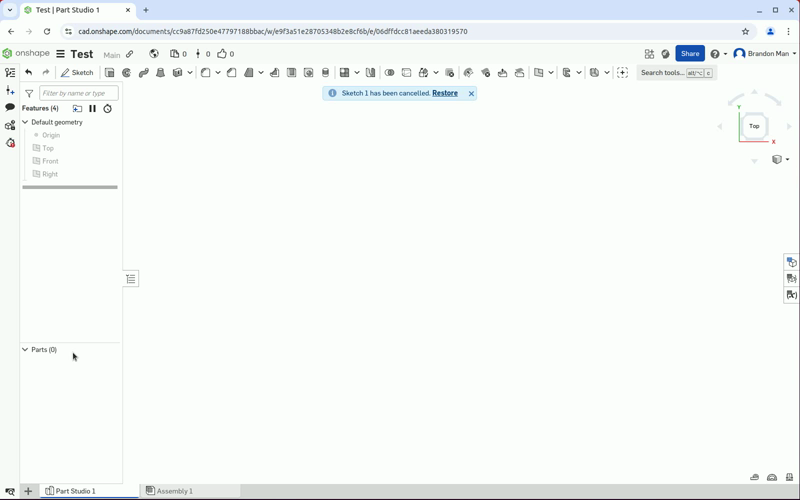
key(up)
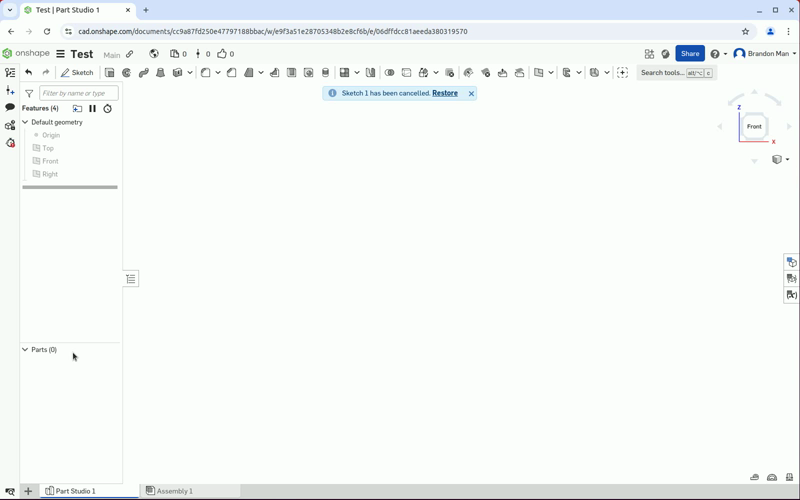
key_up(shift)
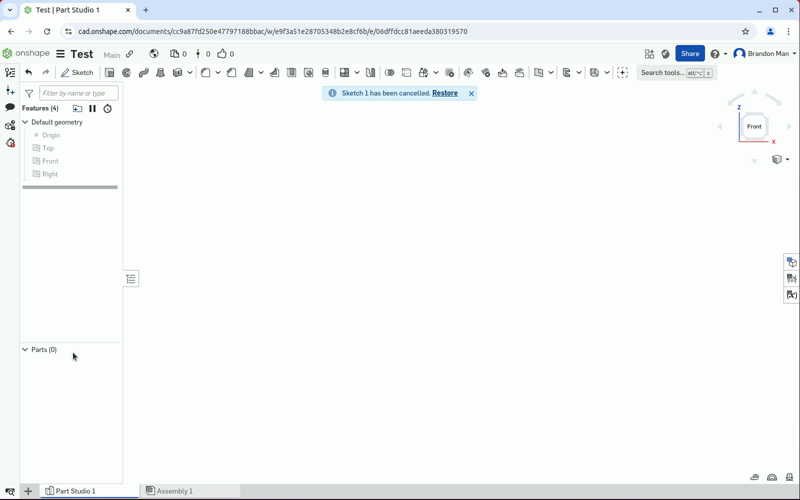
mouse_move(73, 352)
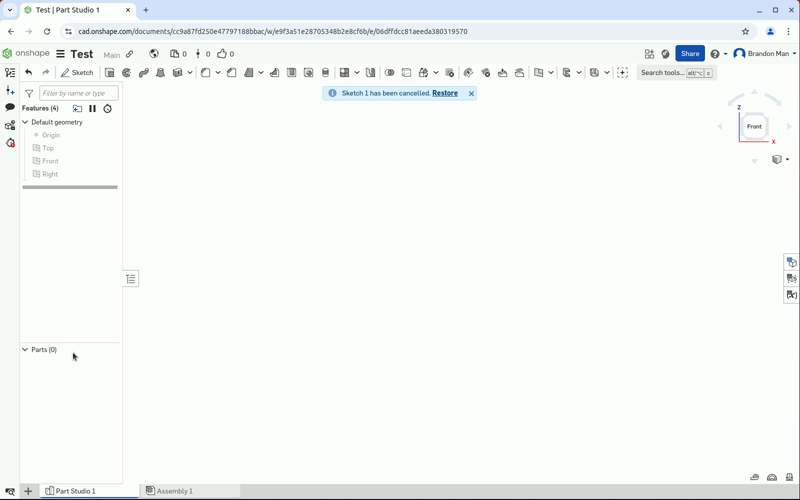
key(shift+y)
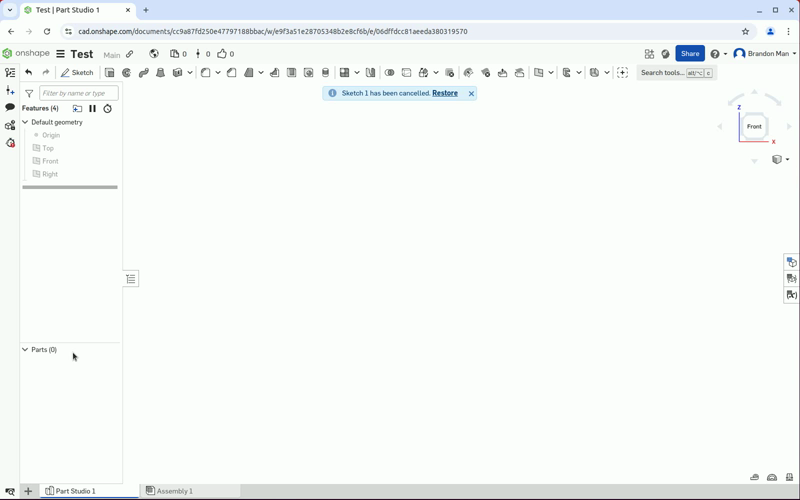
key(shift+s)
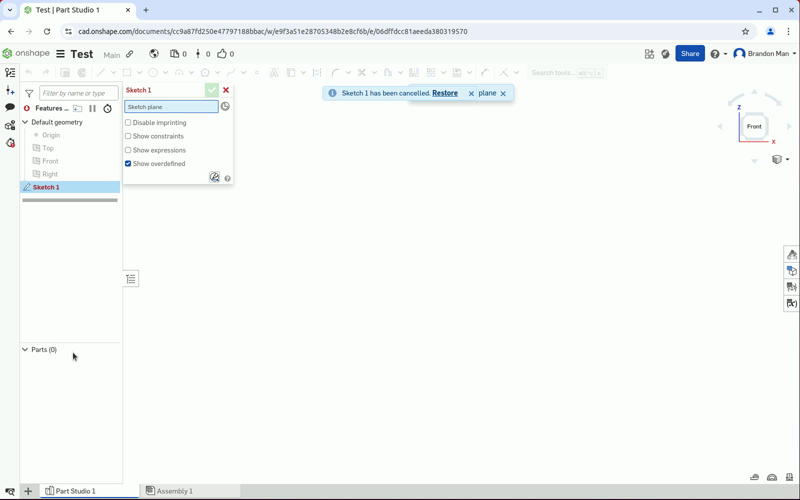
mouse_move(73, 163)
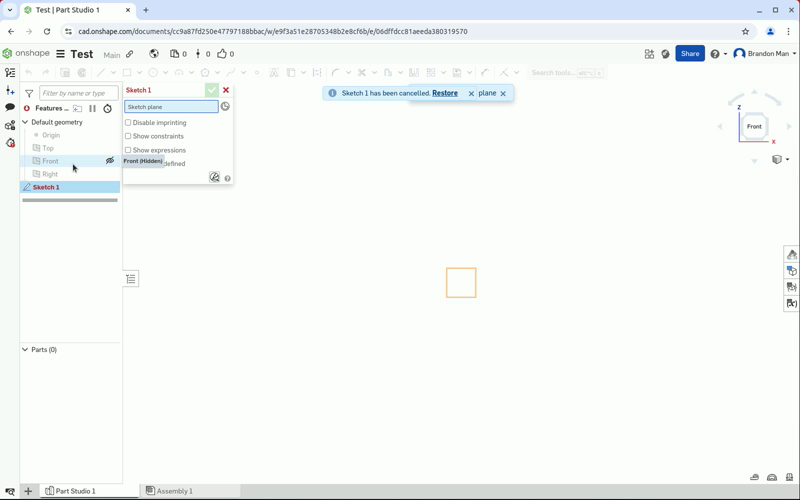
click(73, 163)
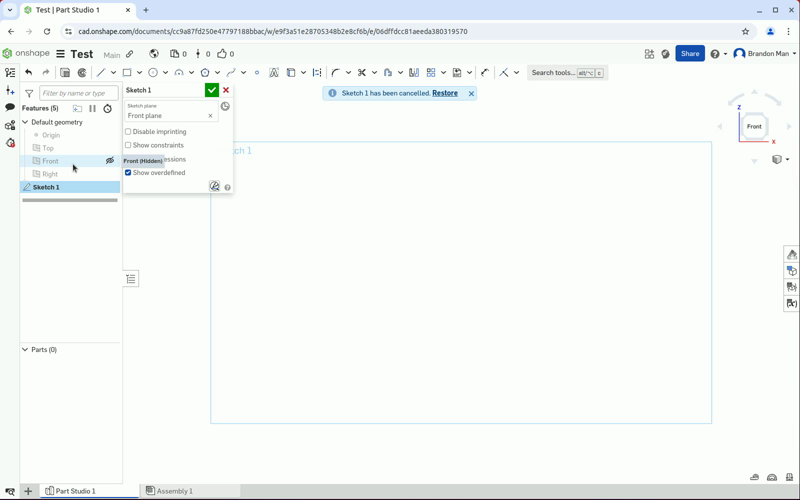
mouse_move(73, 352)
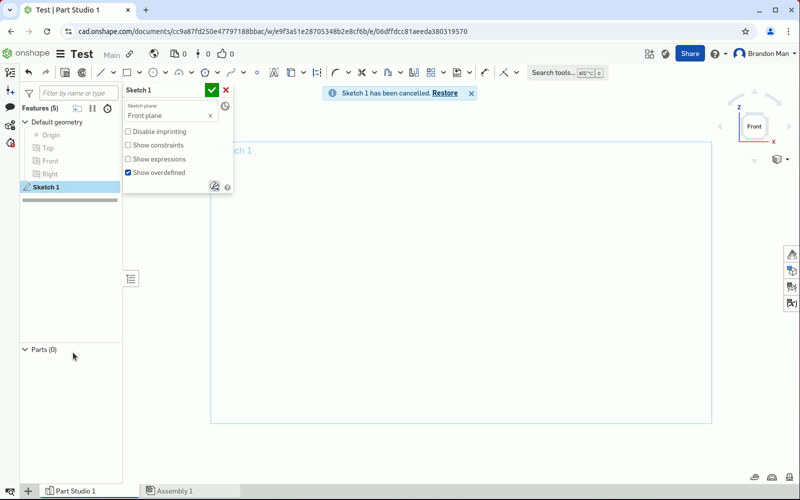
key(y)
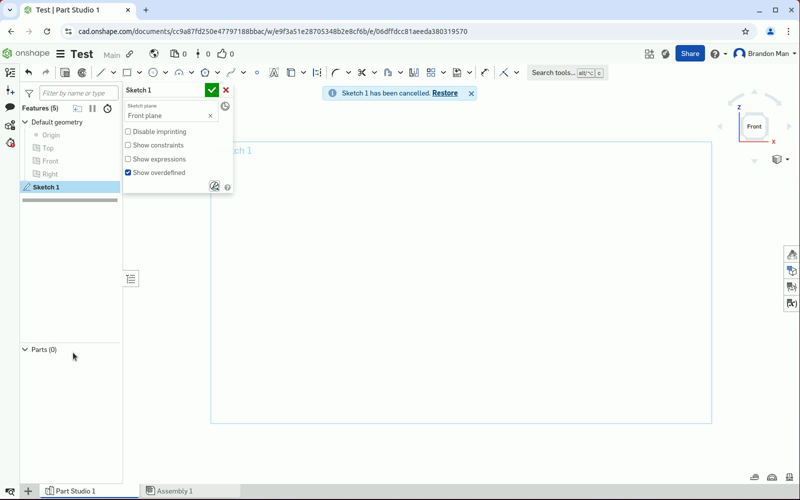
key(c)
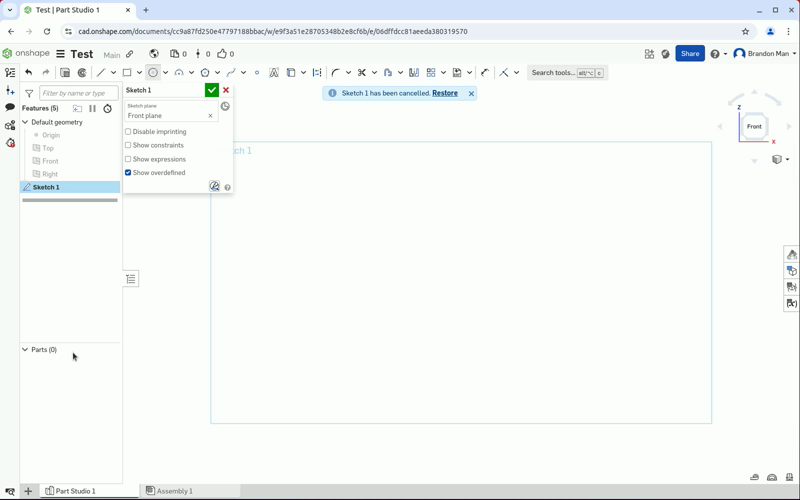
key_down(shift)
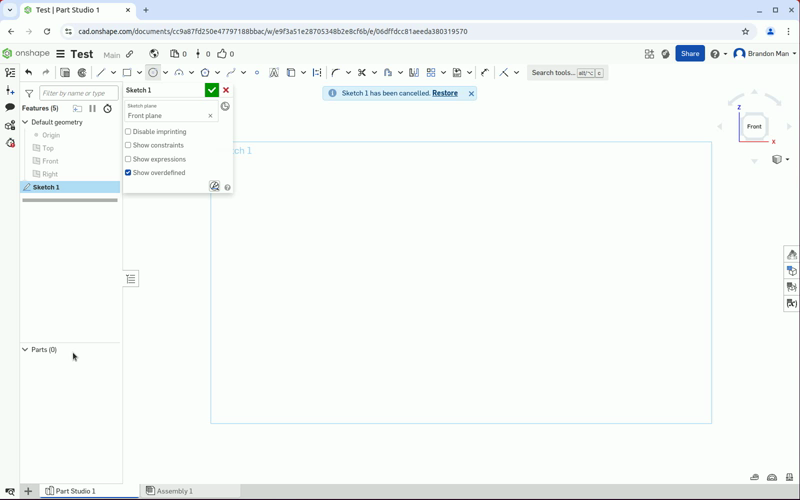
mouse_move(461, 282)
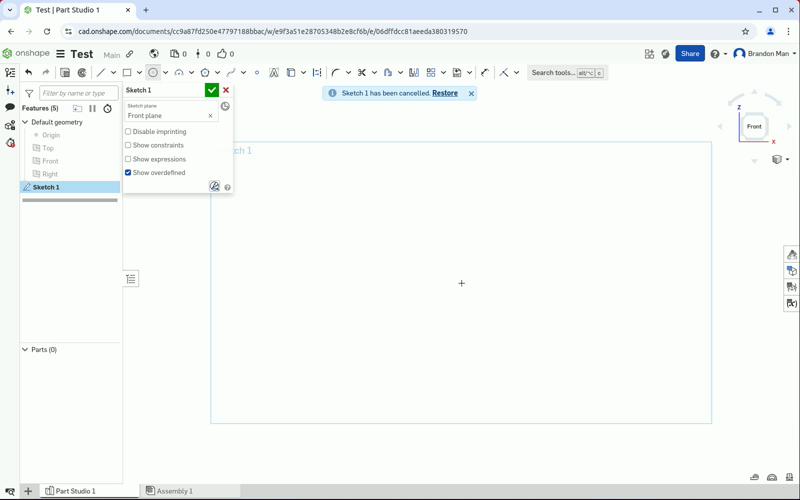
click(461, 282)
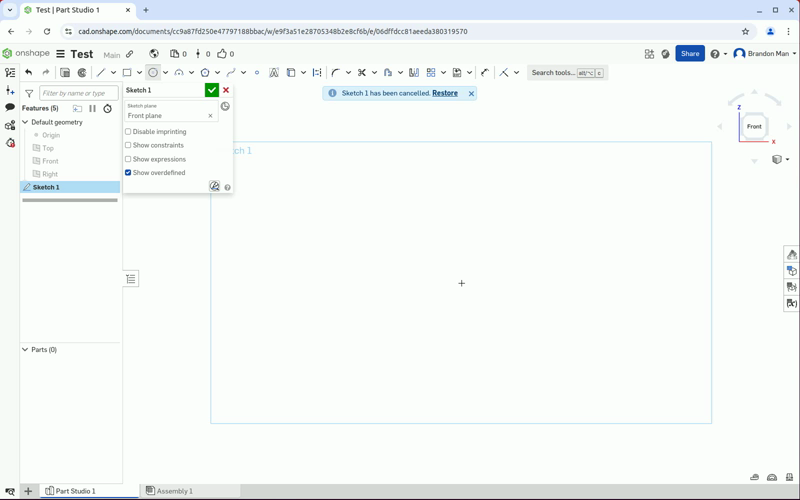
key_up(shift)
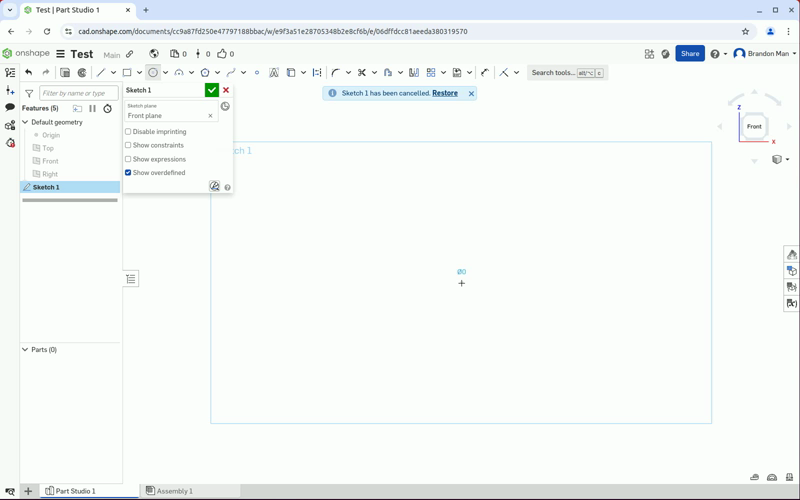
mouse_move(508, 282)
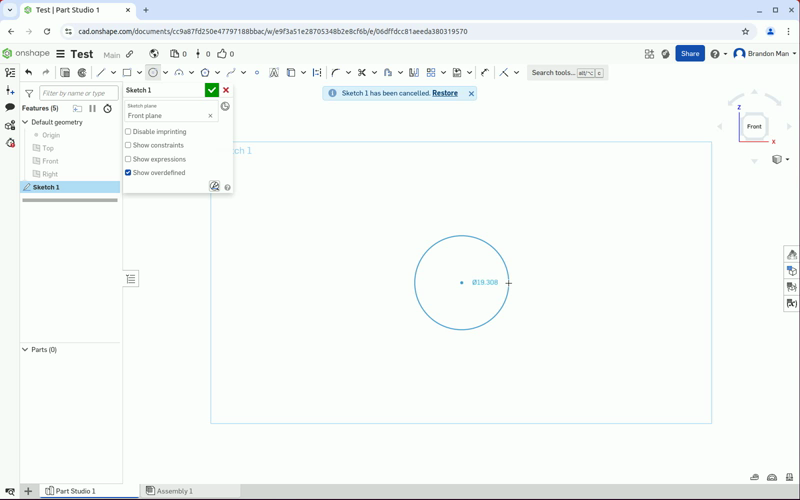
click(508, 282)
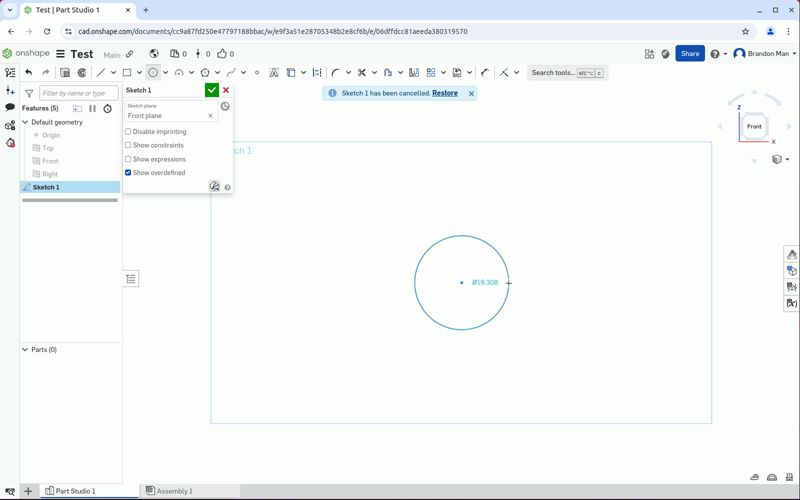
key(esc)
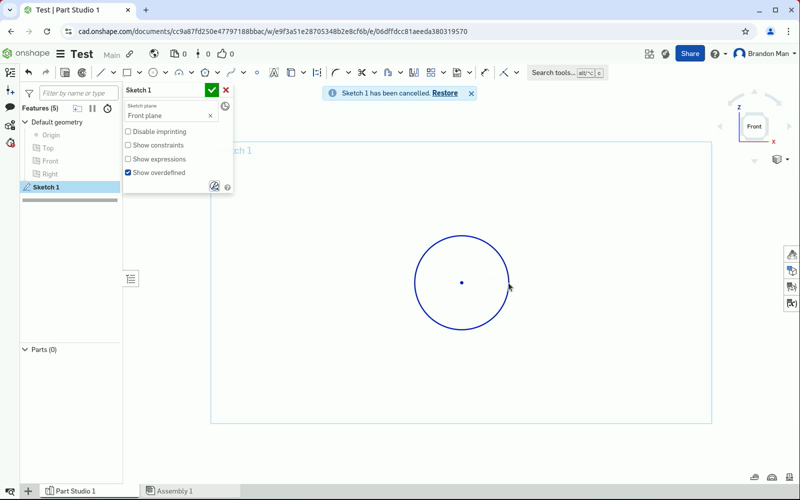
key(c)
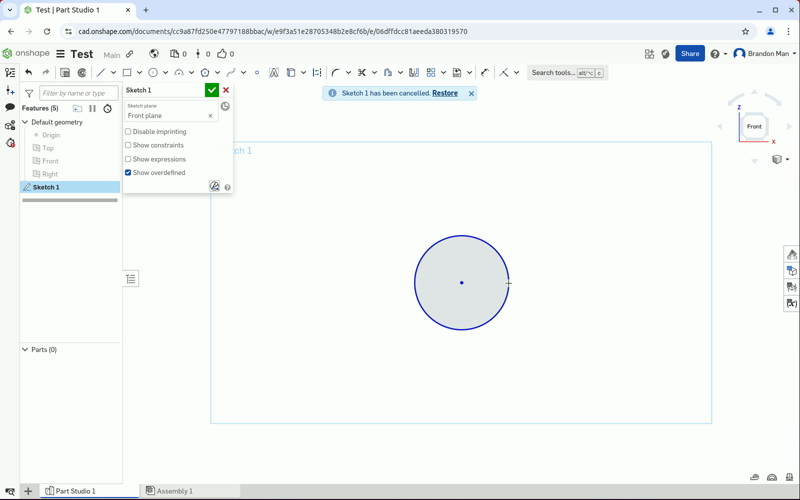
key_down(shift)
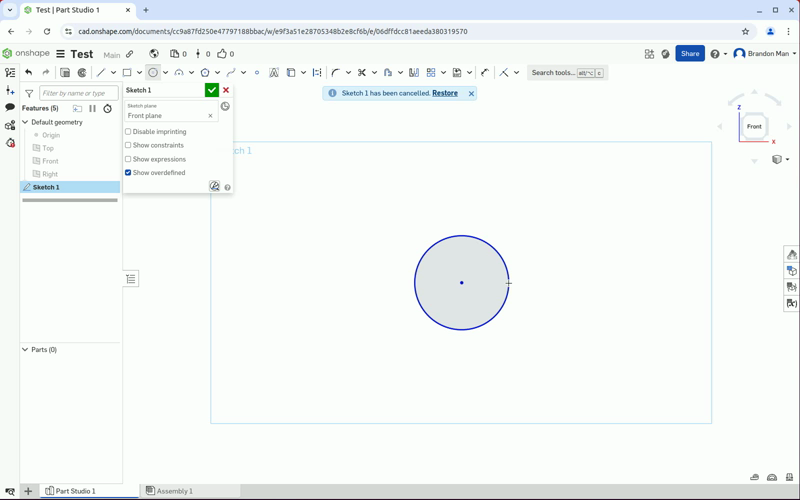
mouse_move(422, 282)
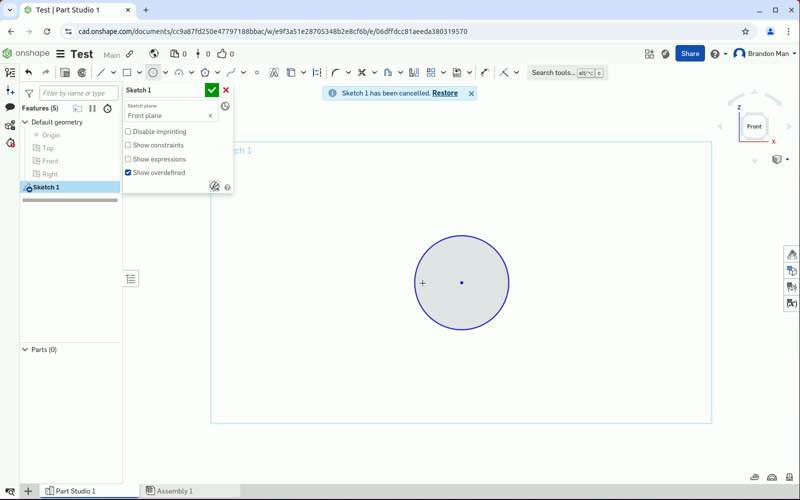
click(422, 282)
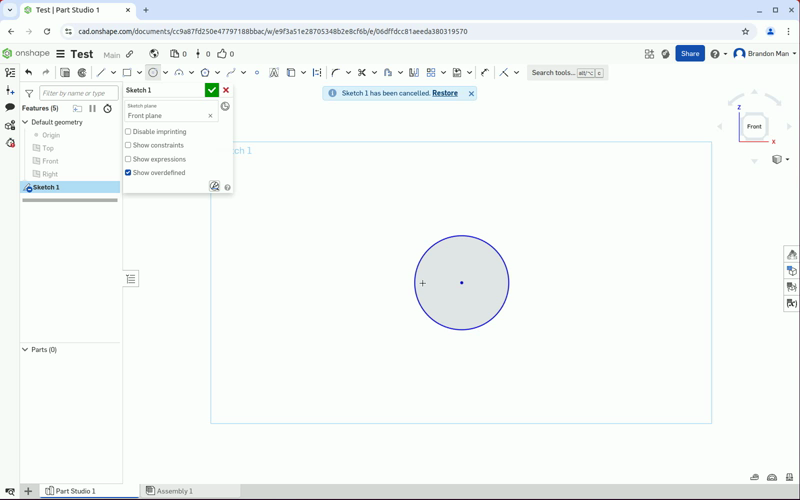
key_up(shift)
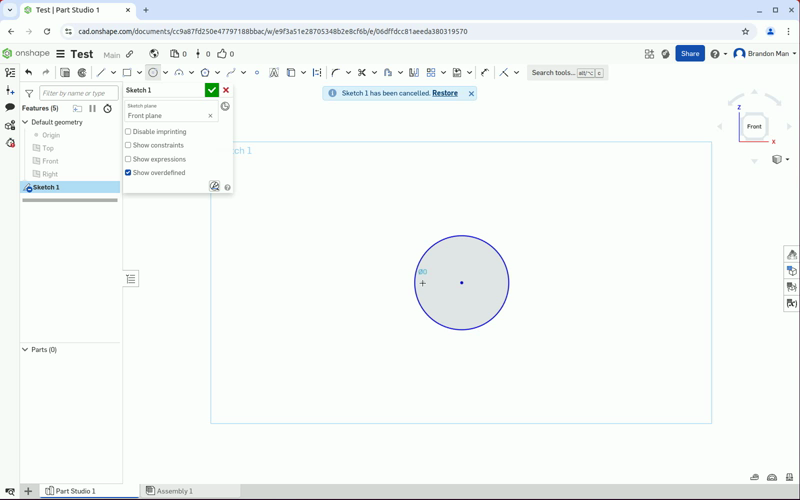
mouse_move(426, 282)
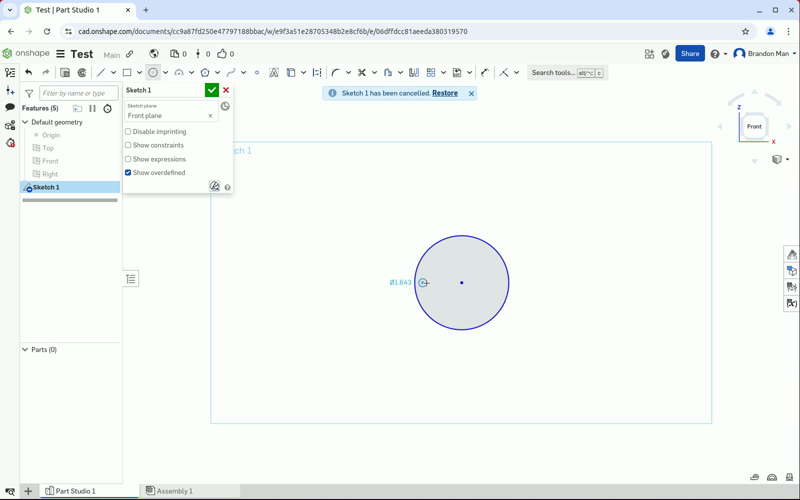
click(426, 282)
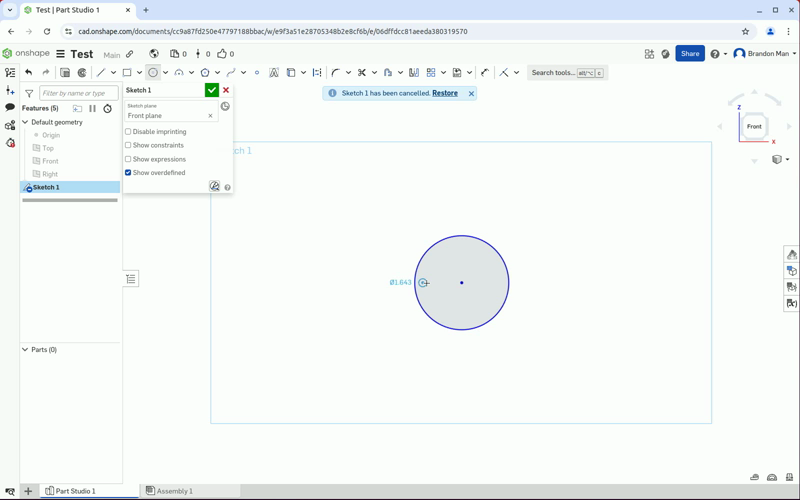
key(esc)
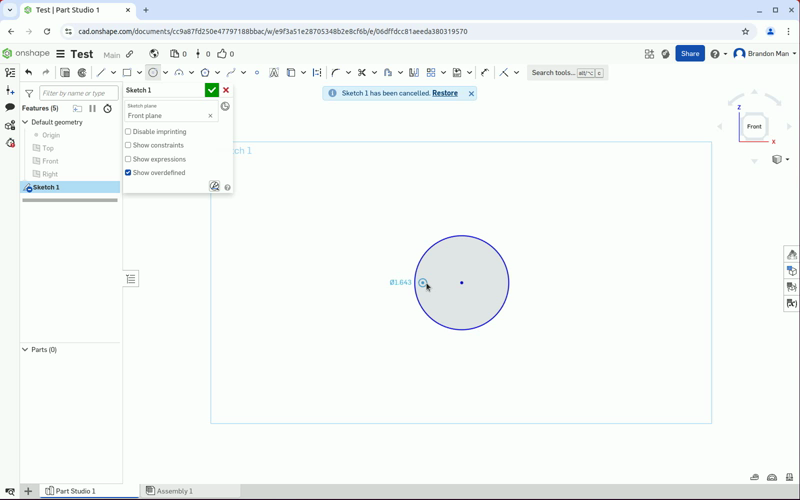
key(c)
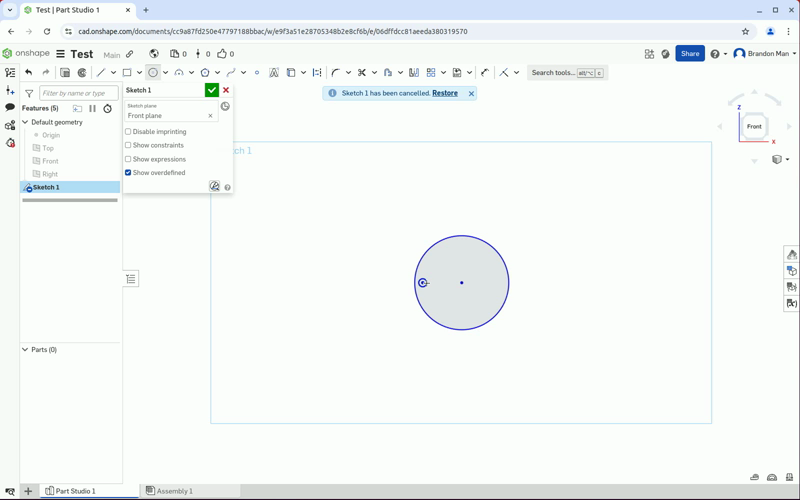
key_down(shift)
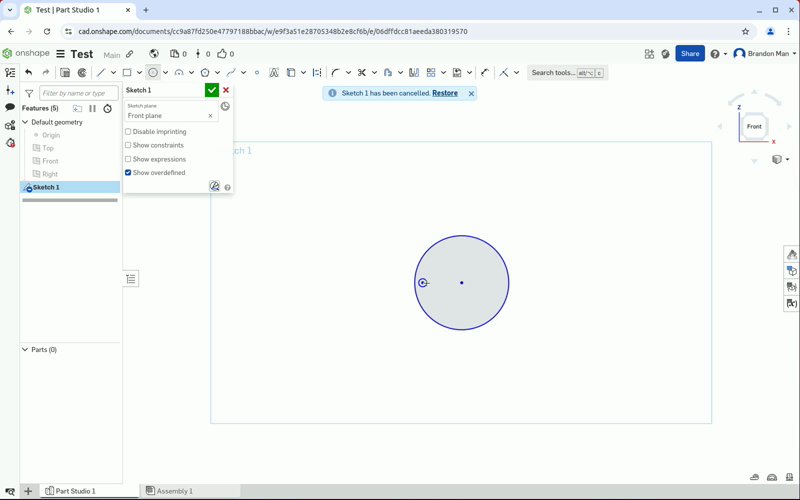
mouse_move(461, 282)
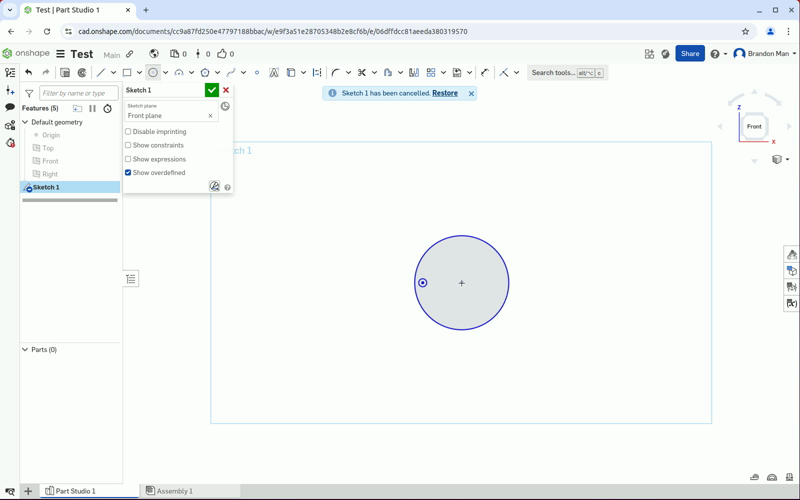
click(461, 282)
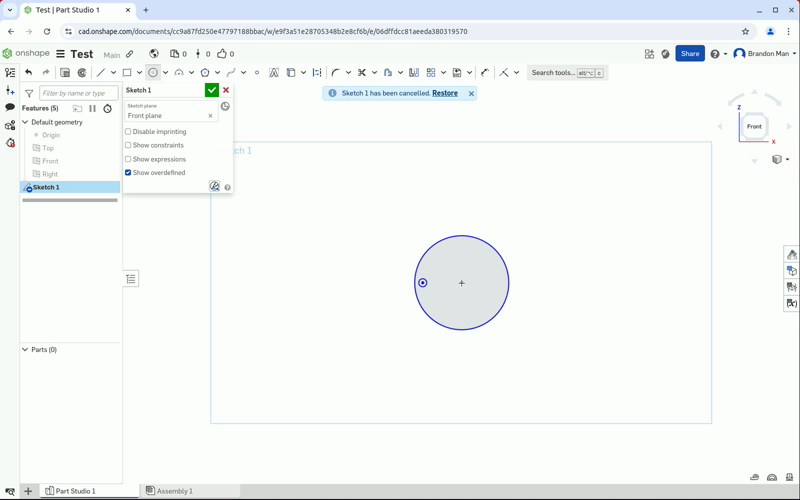
key_up(shift)
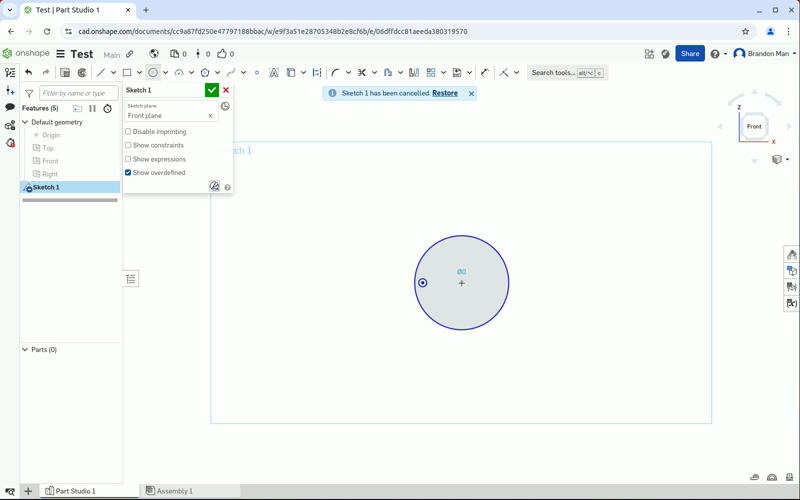
mouse_move(493, 282)
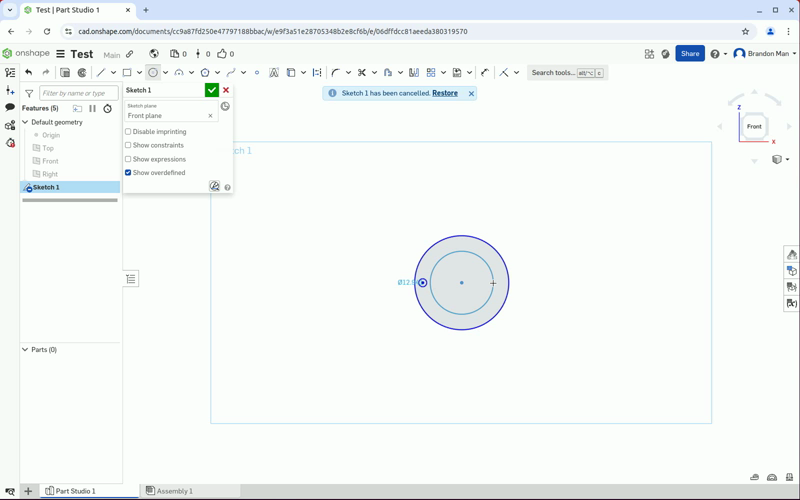
click(493, 282)
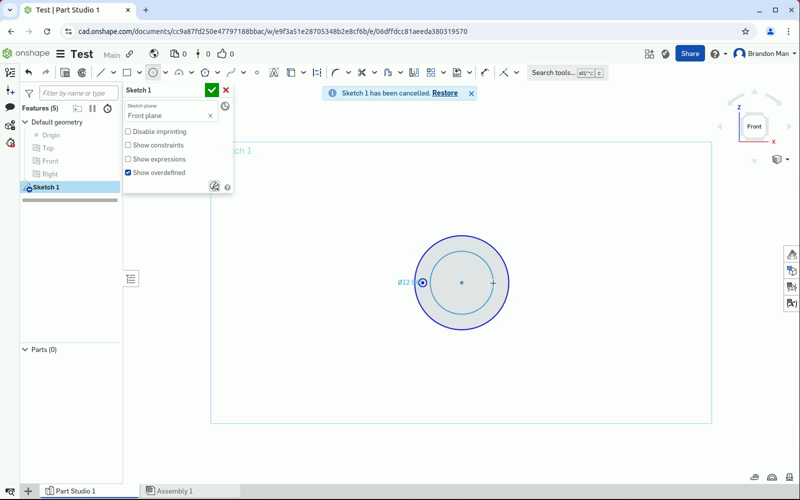
key(esc)
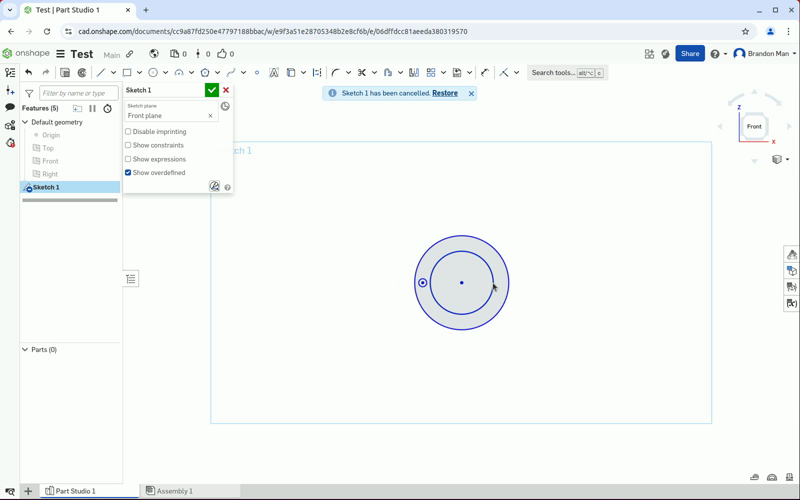
key(c)
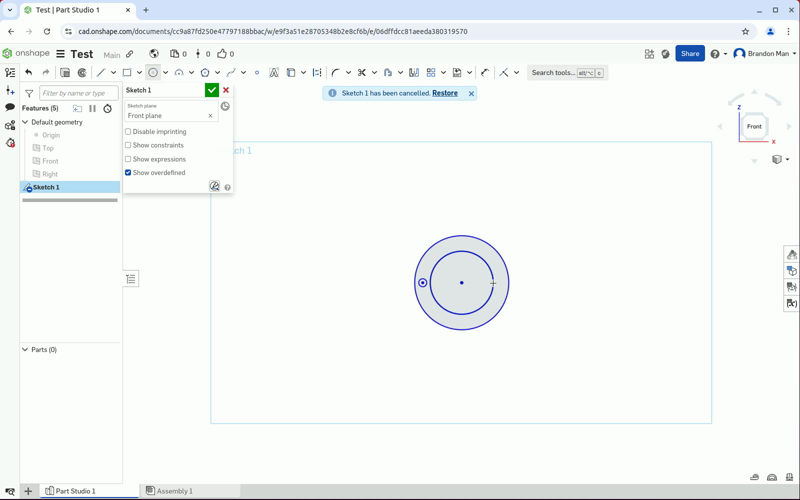
key_down(shift)
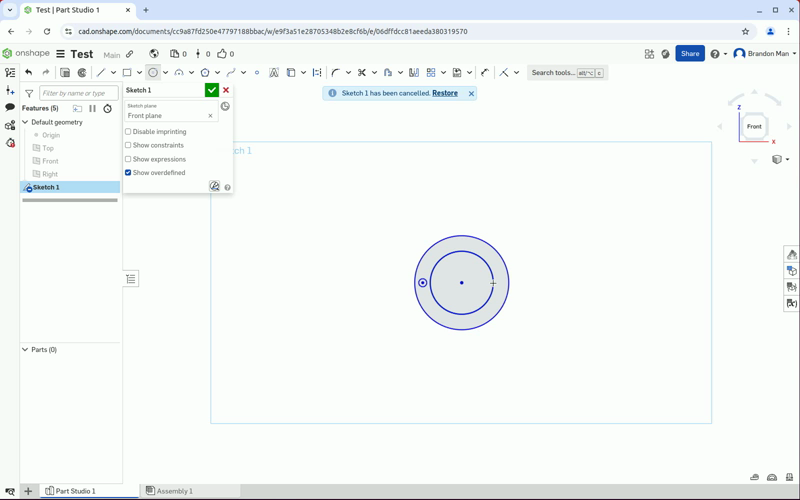
mouse_move(460, 244)
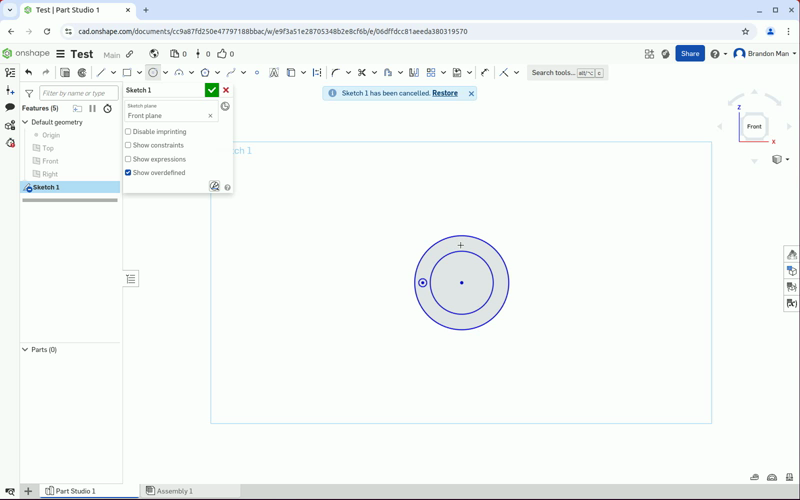
click(460, 244)
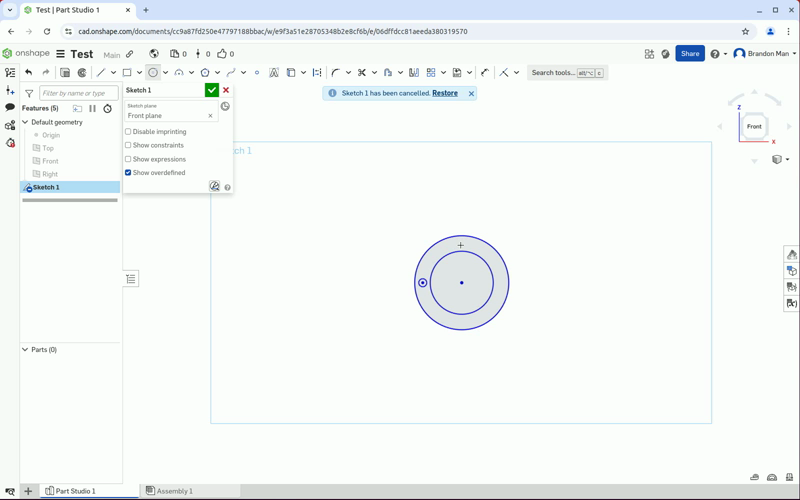
key_up(shift)
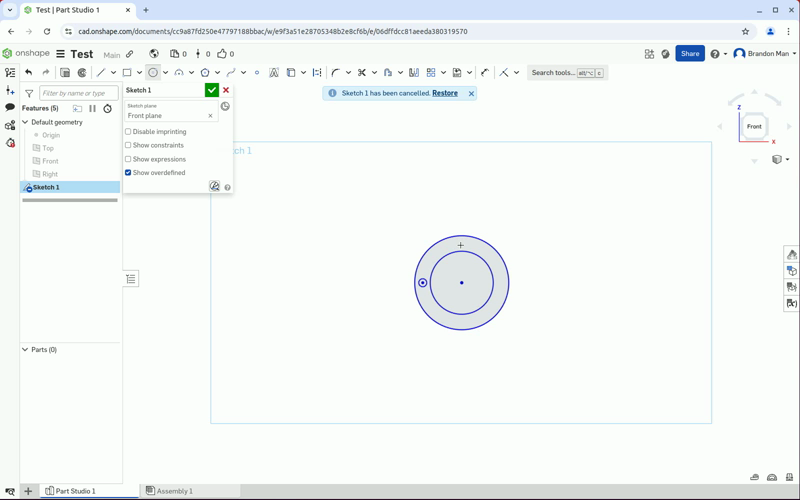
mouse_move(464, 244)
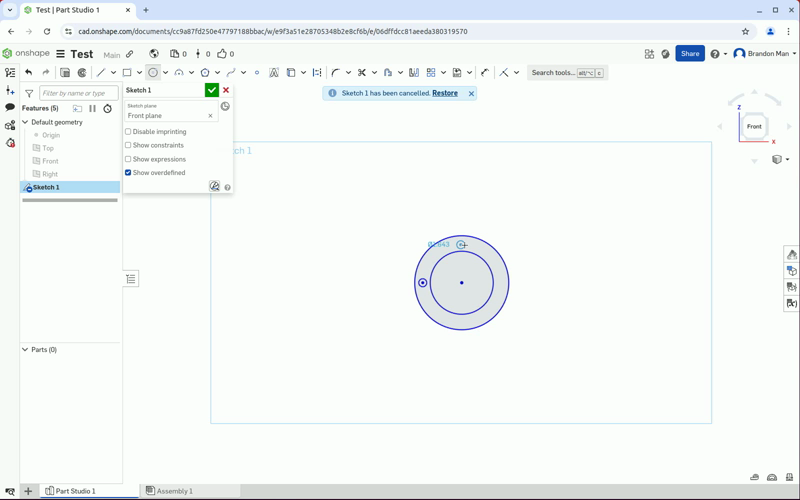
click(464, 244)
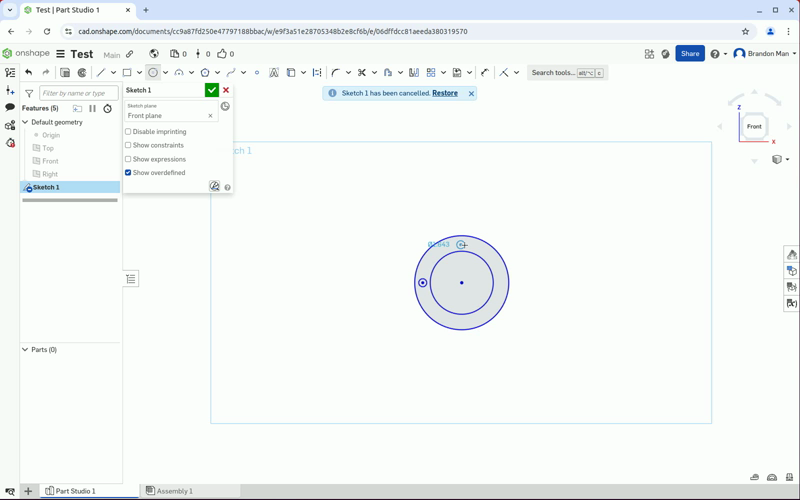
key(esc)
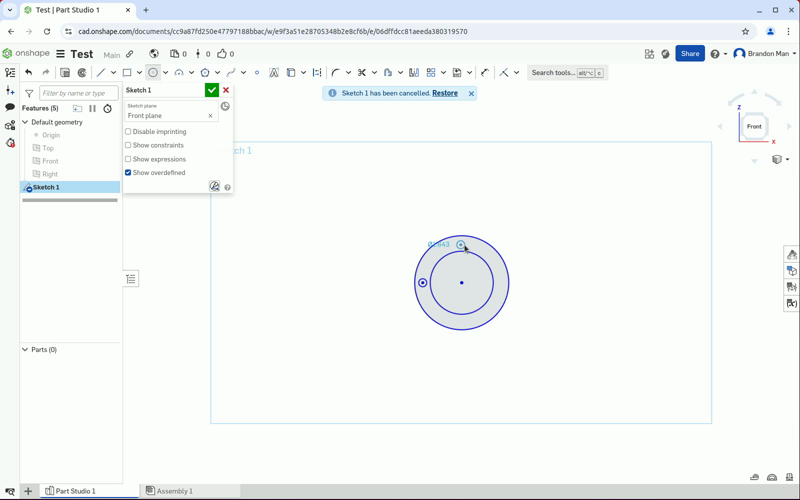
key(c)
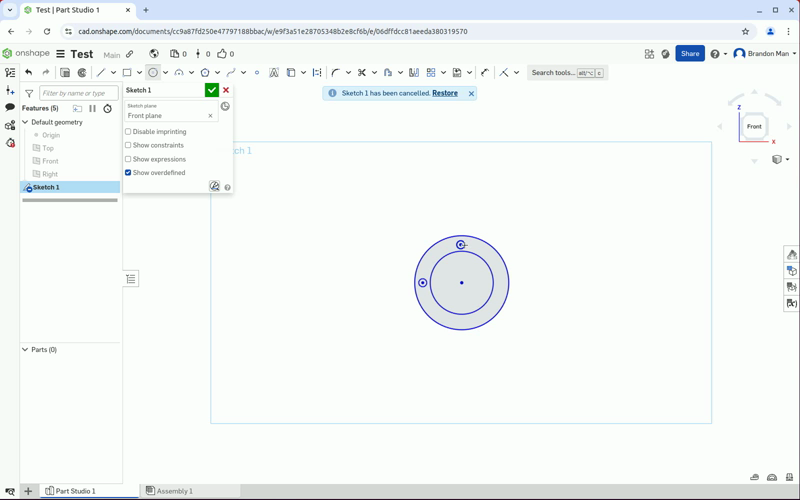
key_down(shift)
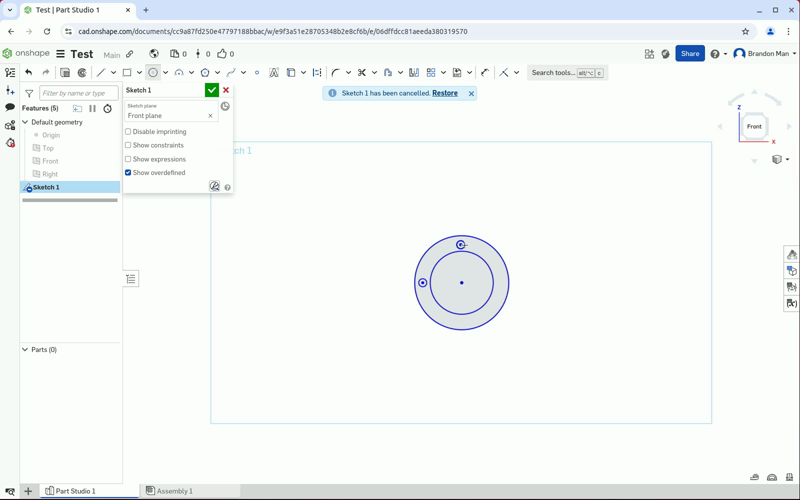
mouse_move(461, 321)
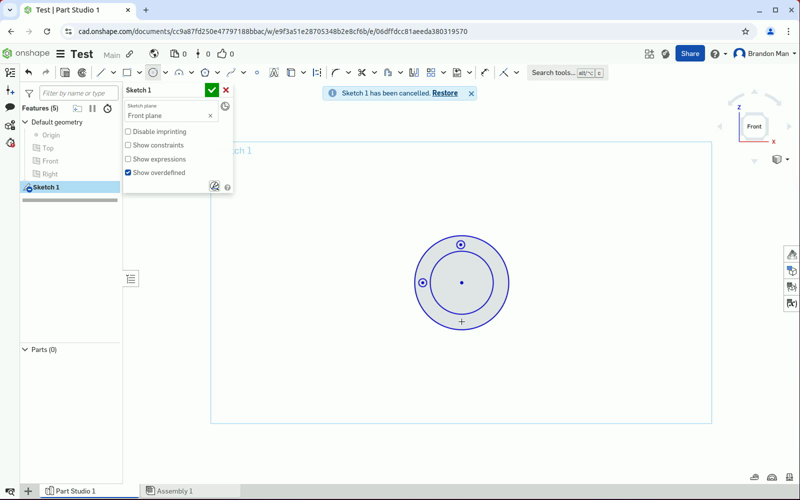
click(461, 321)
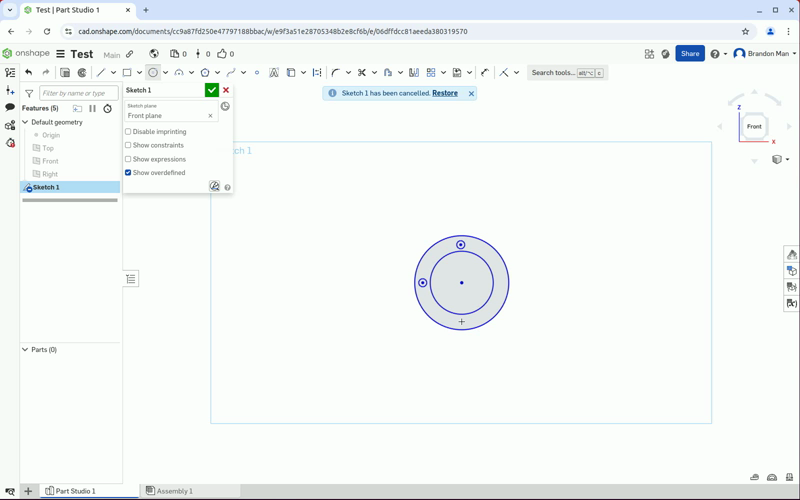
key_up(shift)
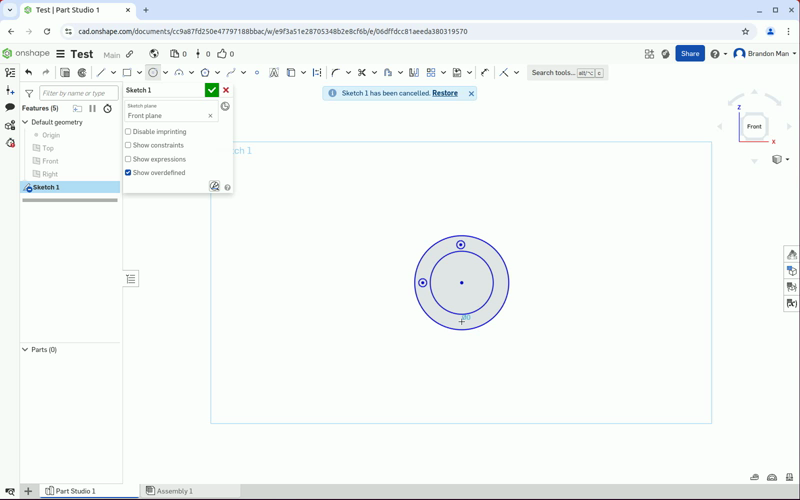
mouse_move(465, 321)
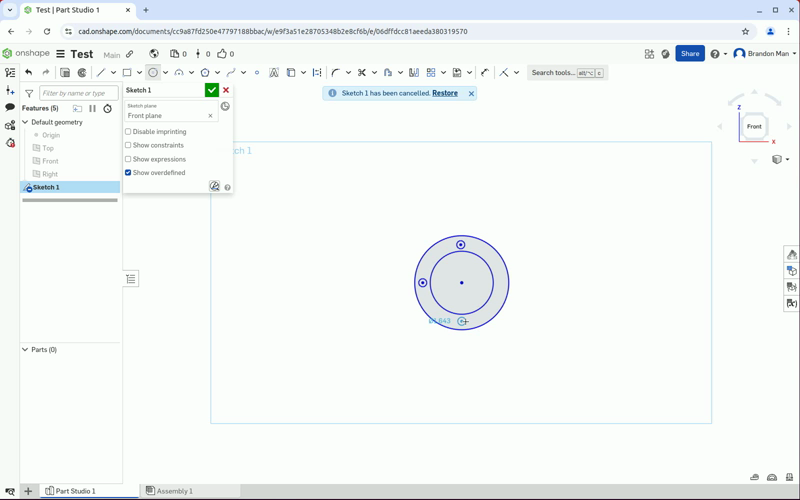
click(465, 321)
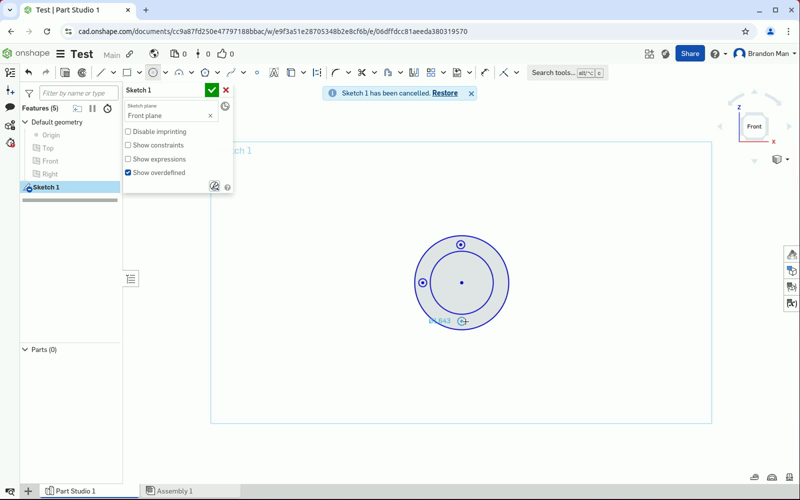
key(esc)
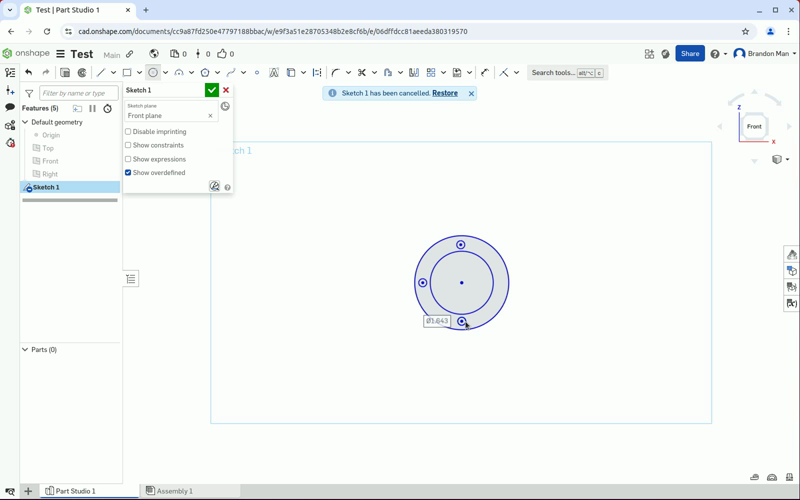
key(c)
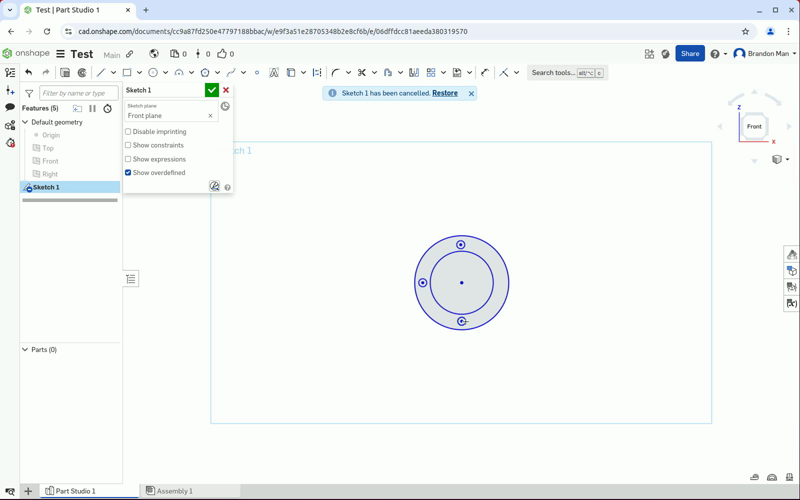
key_down(shift)
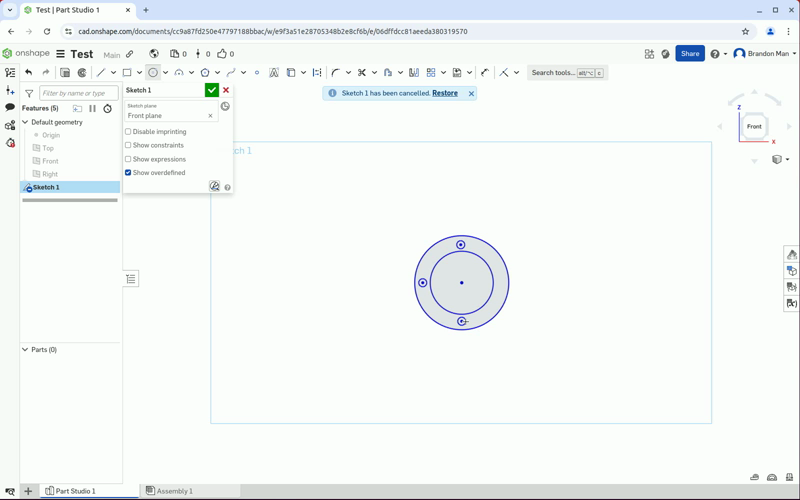
mouse_move(500, 282)
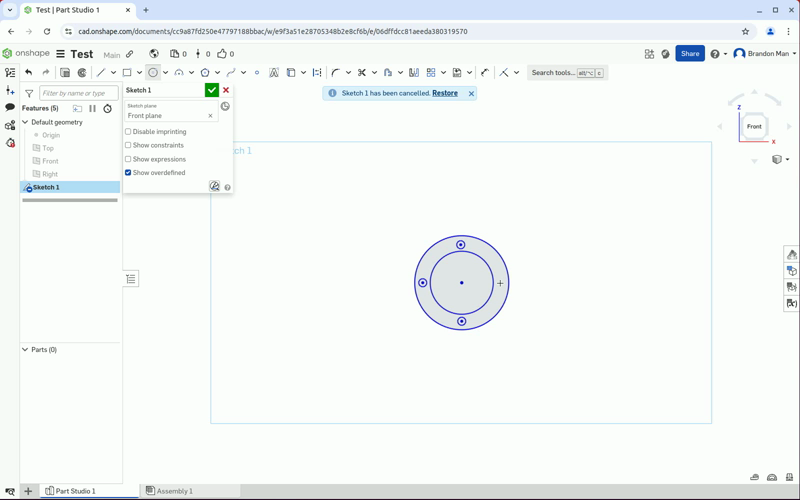
click(500, 282)
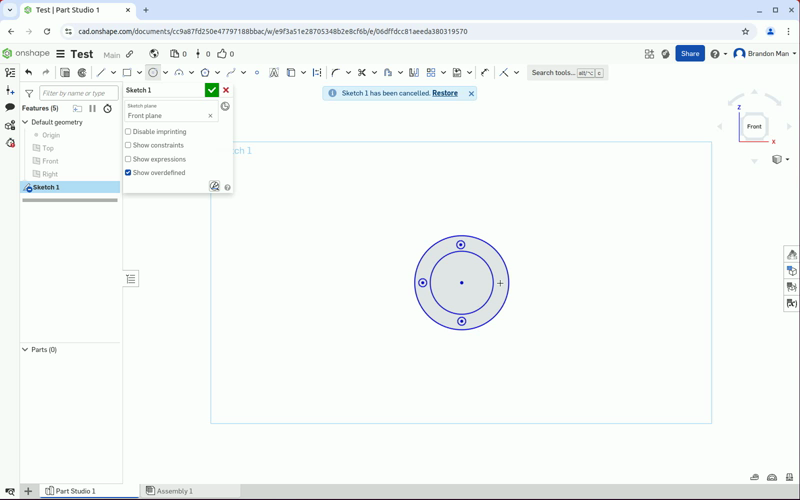
key_up(shift)
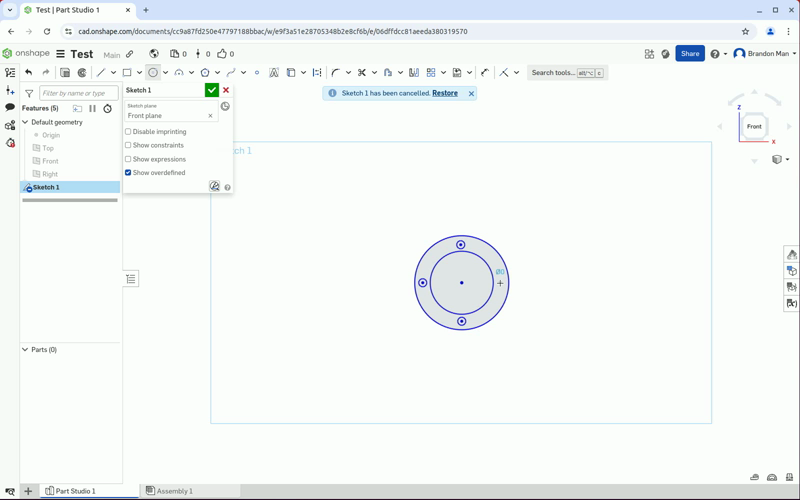
mouse_move(504, 282)
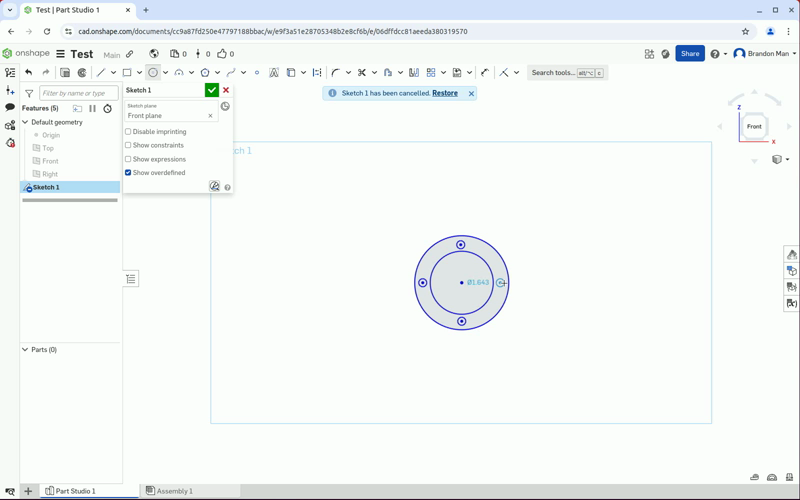
click(504, 282)
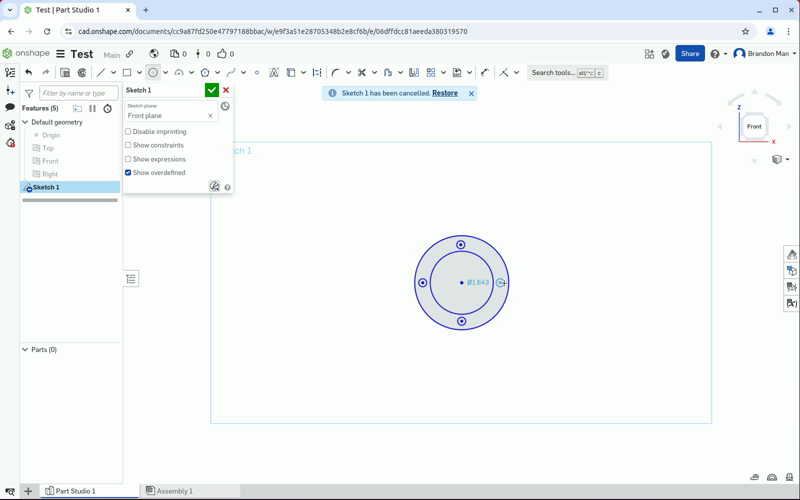
key(esc)
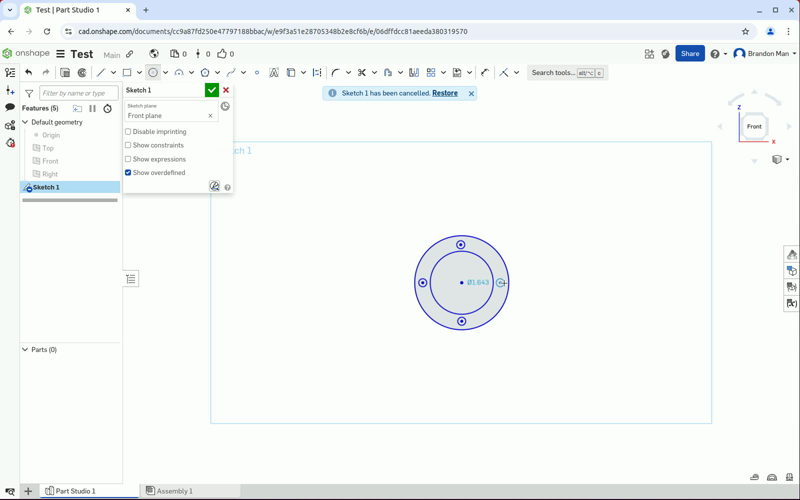
mouse_move(475, 241)
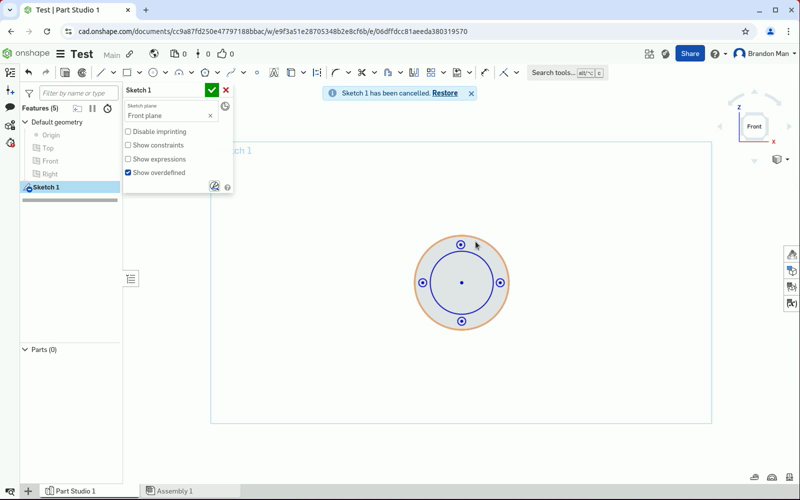
click(475, 241)
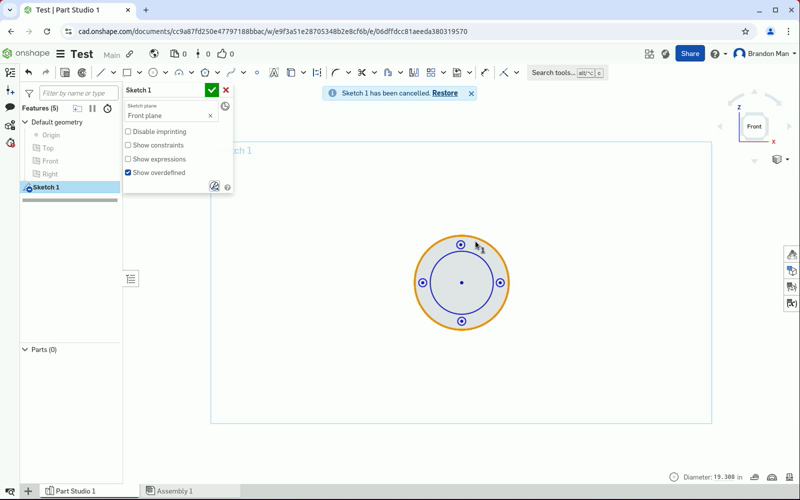
mouse_move(73, 352)
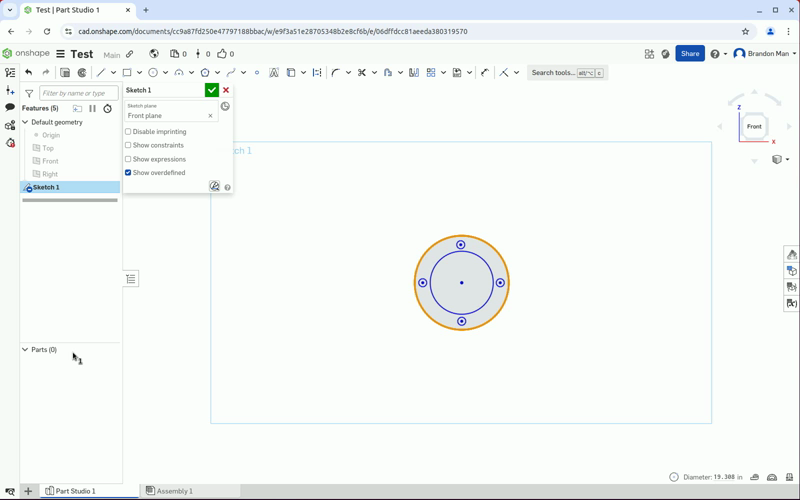
key(shift+y)
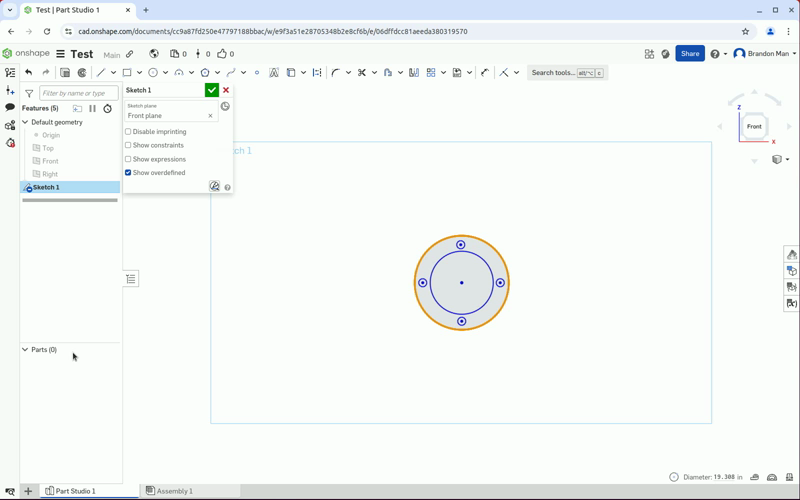
key(shift+e)
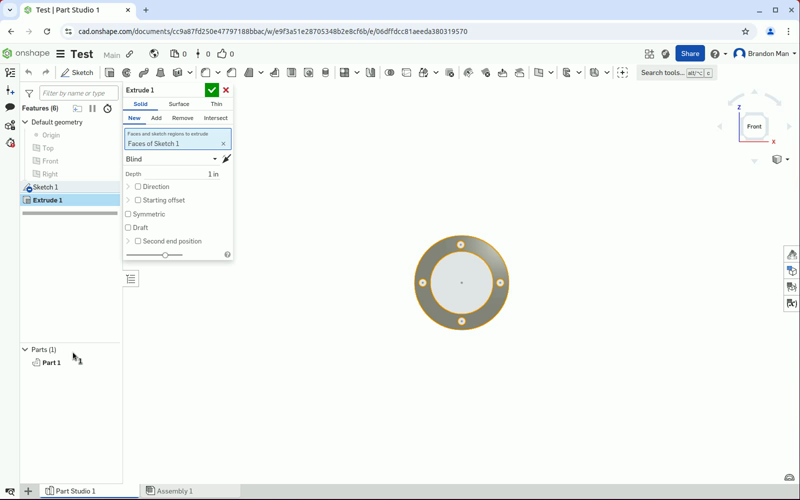
mouse_move(143, 106)
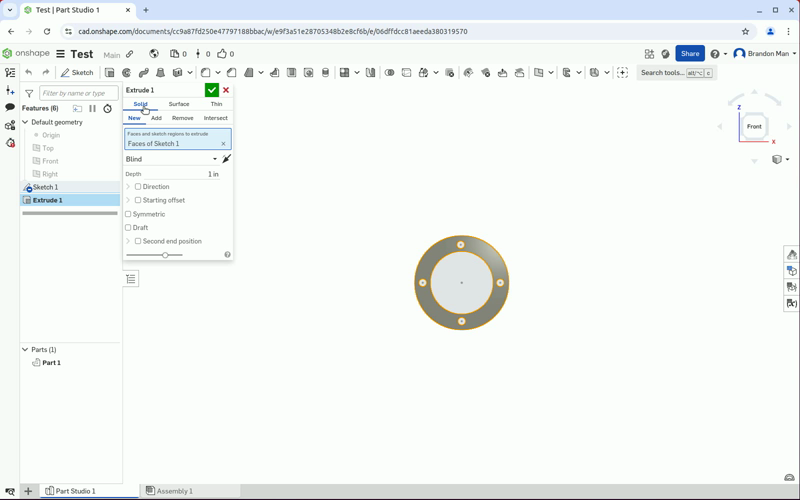
click(143, 106)
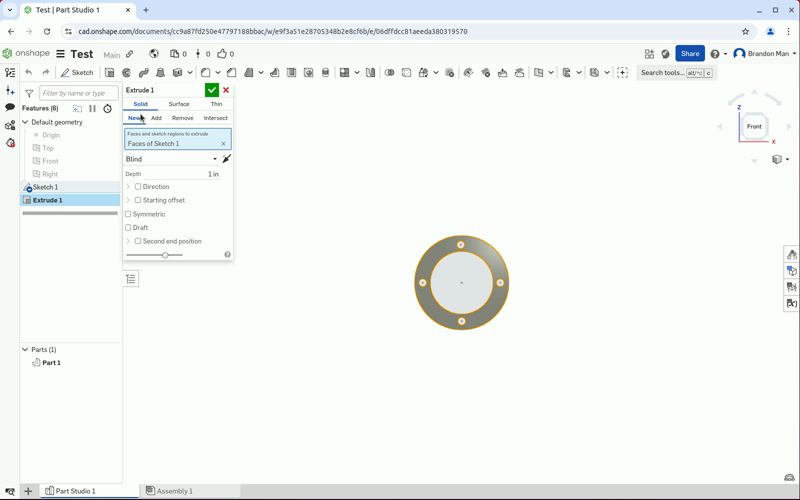
mouse_move(137, 120)
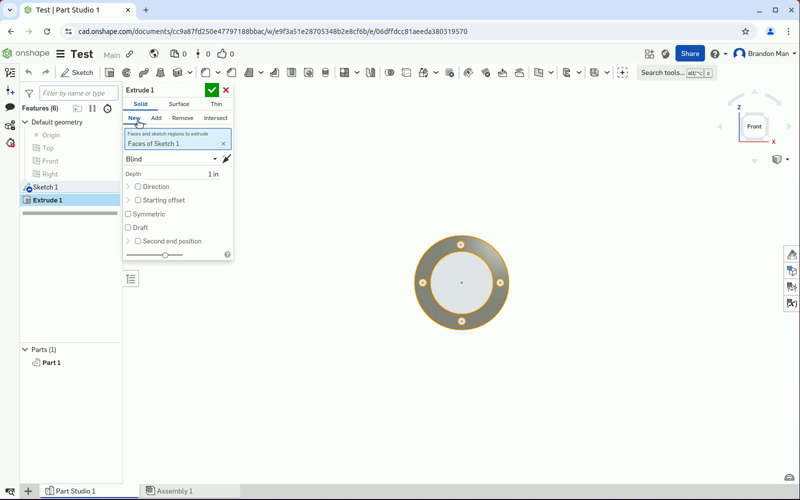
click(137, 120)
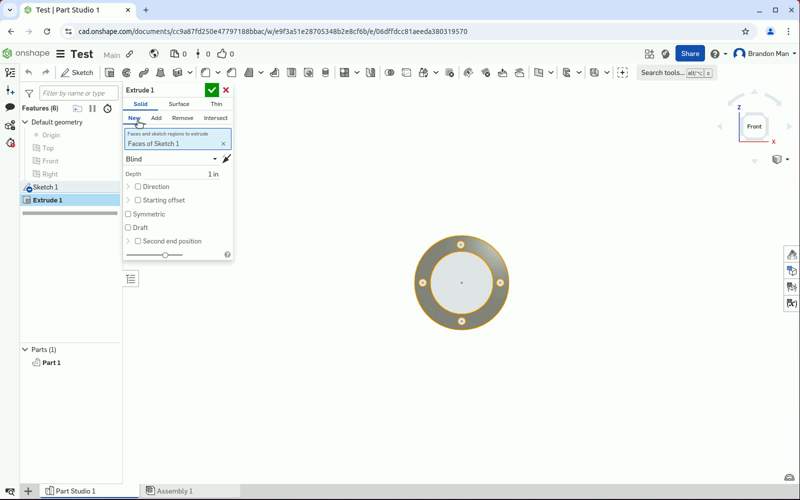
key(tab, 4)
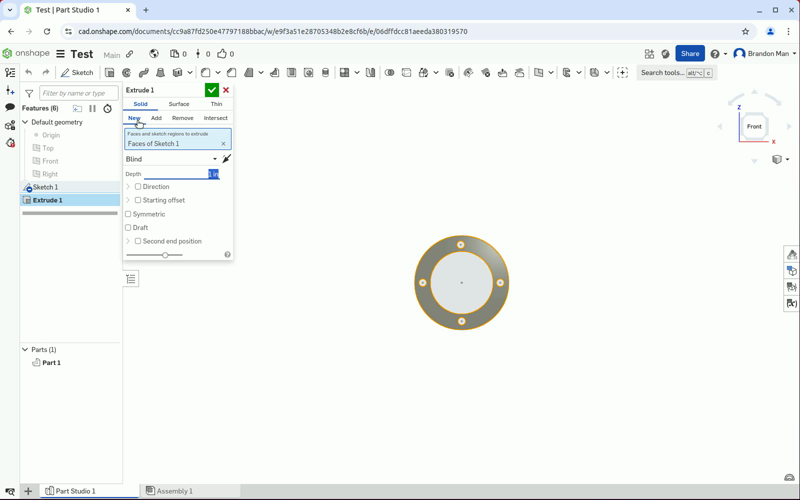
text(10.591)
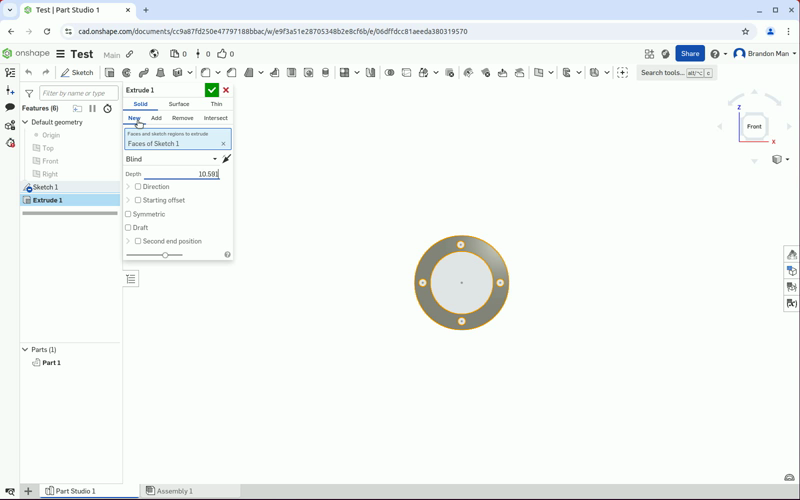
key(enter)
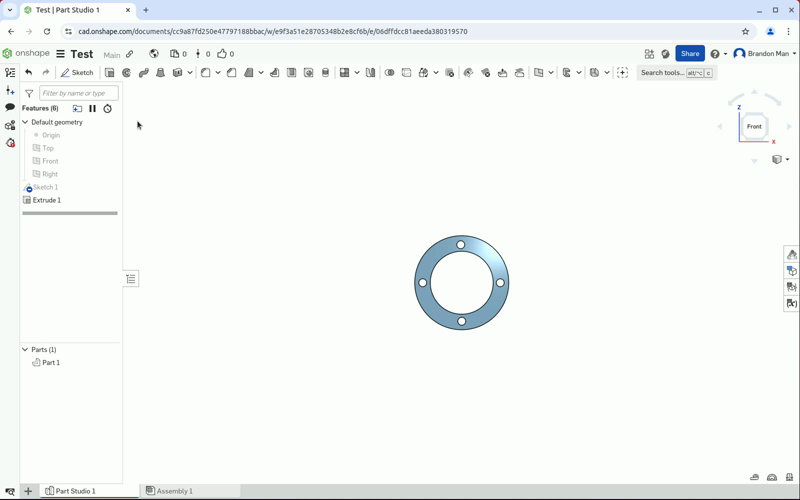
key(shift+h)
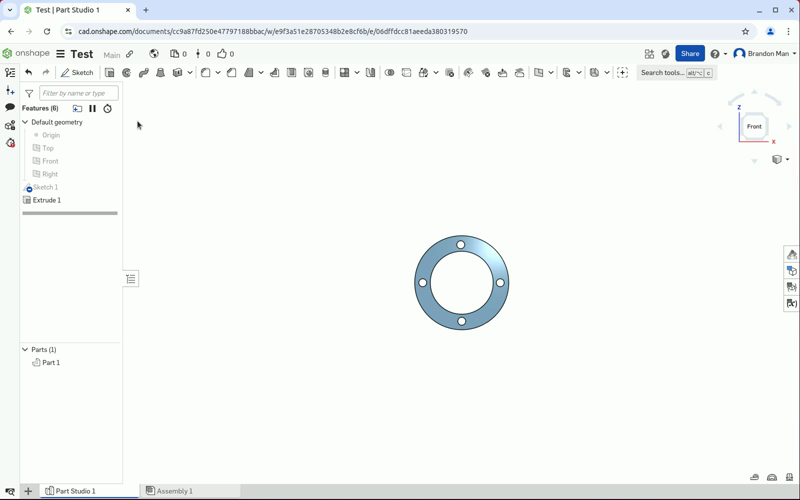
key(shift+h)
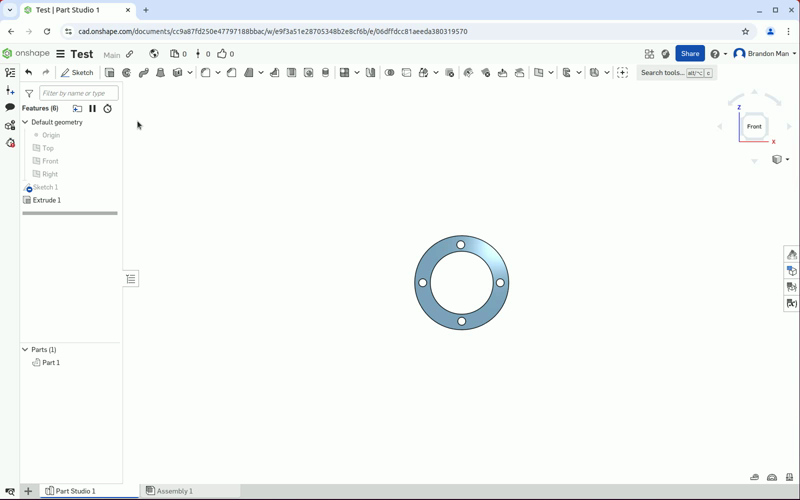
mouse_move(73, 189)
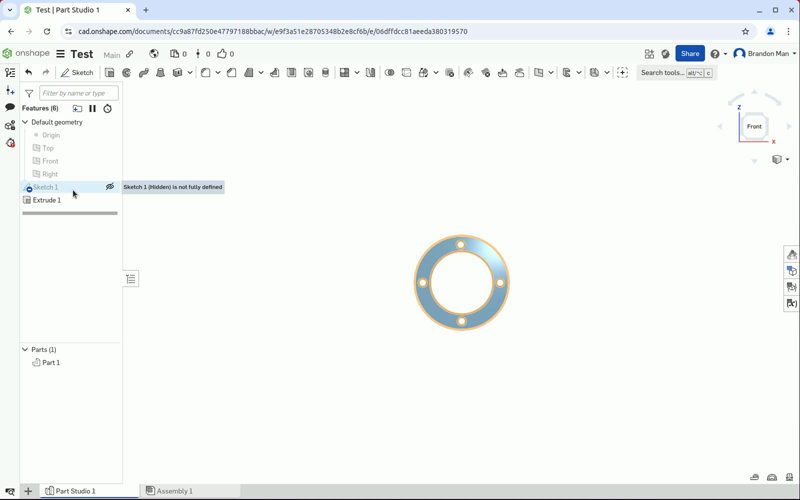
click(73, 189)
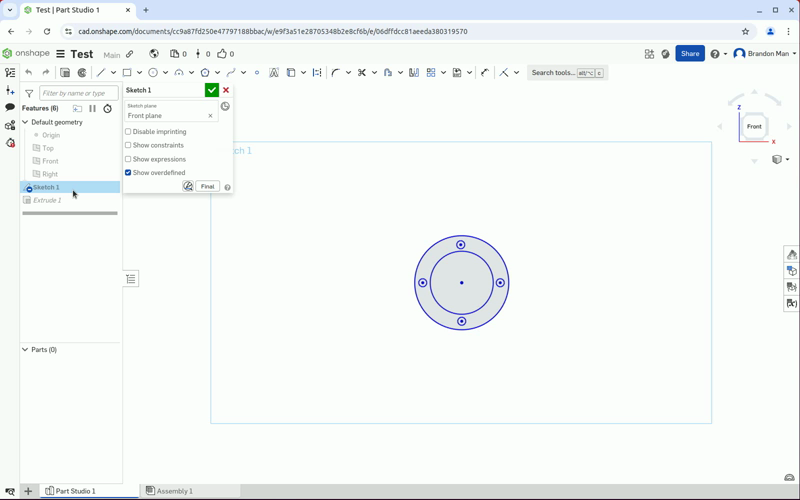
mouse_move(229, 92)
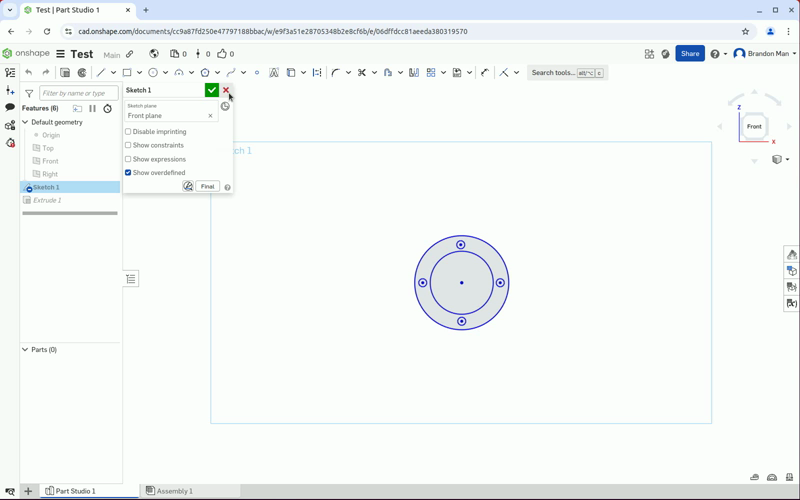
click(229, 92)
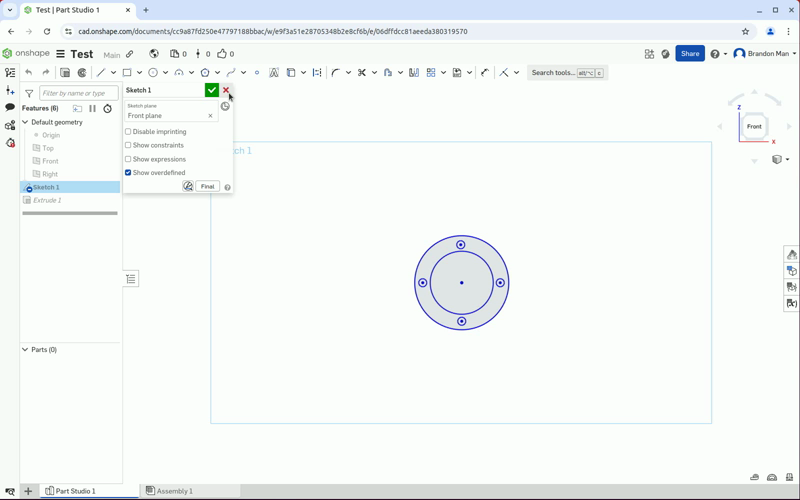
key(shift+s)
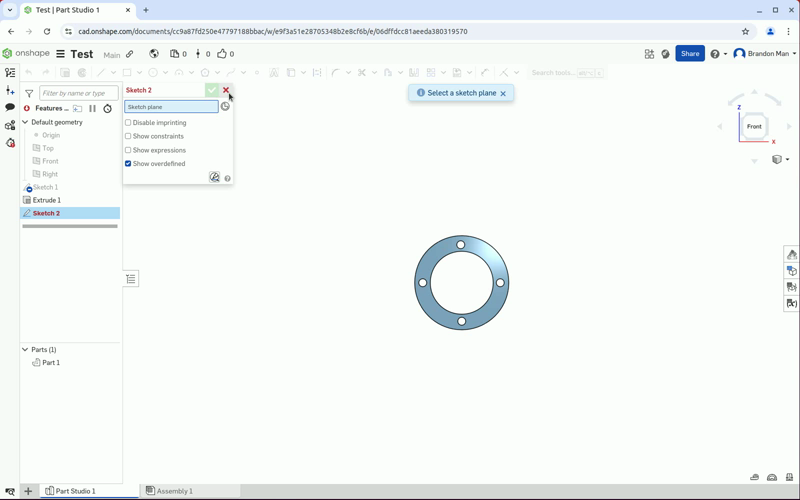
mouse_move(73, 163)
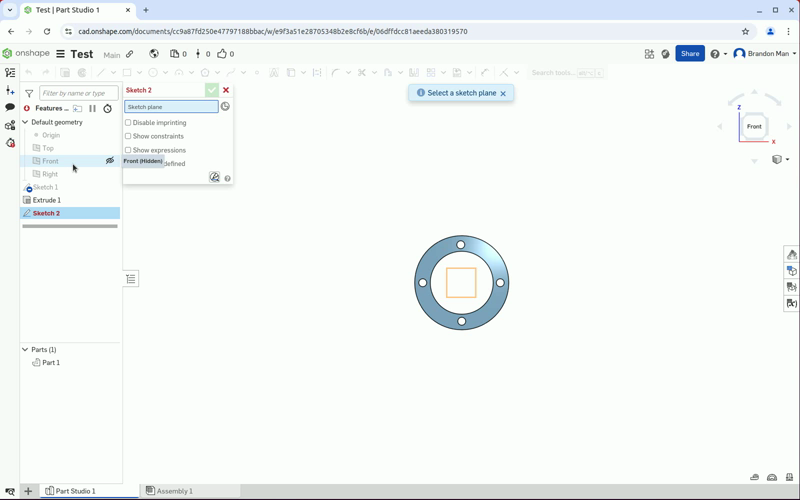
click(73, 163)
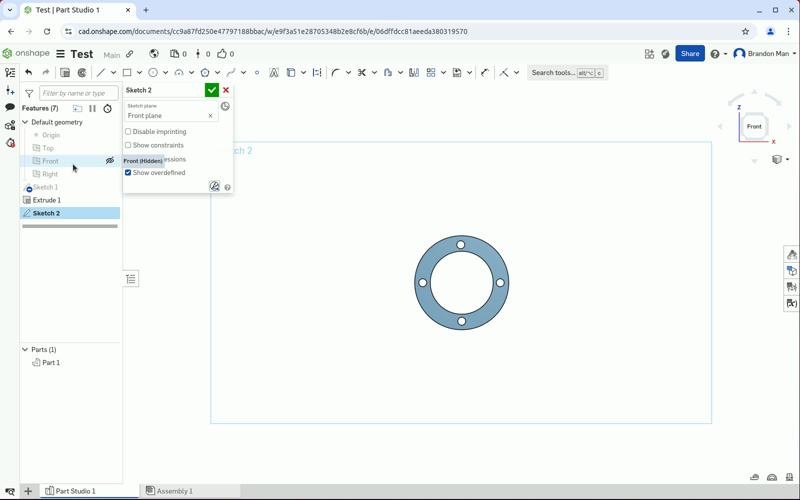
mouse_move(73, 352)
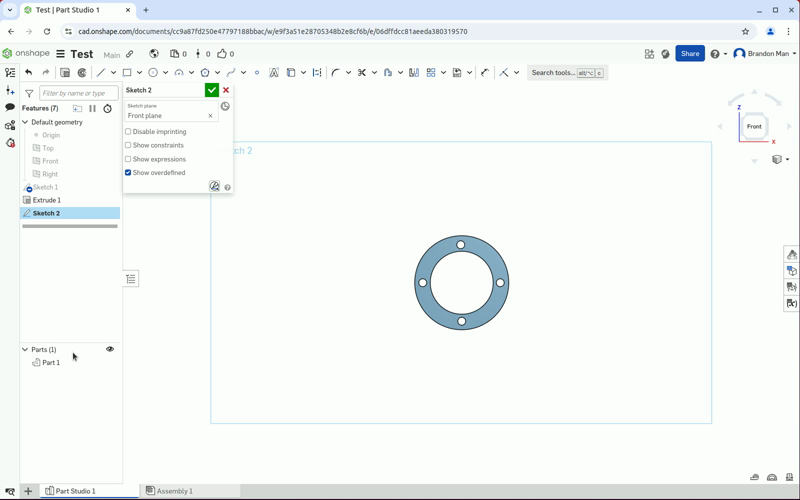
key(y)
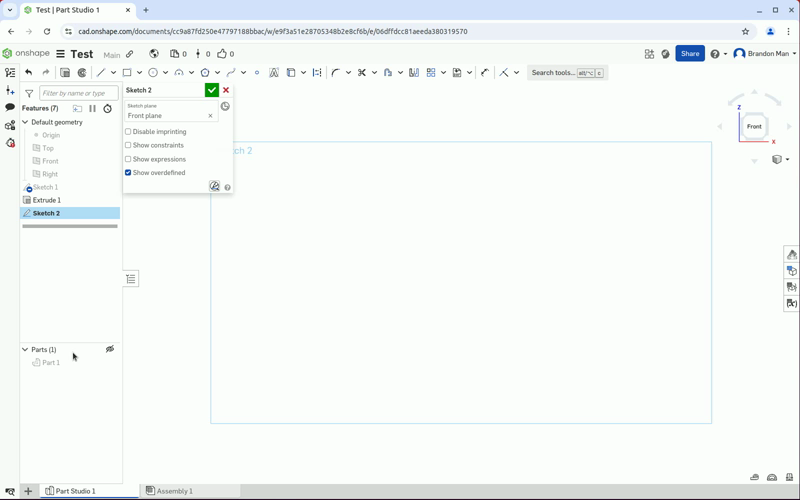
key(c)
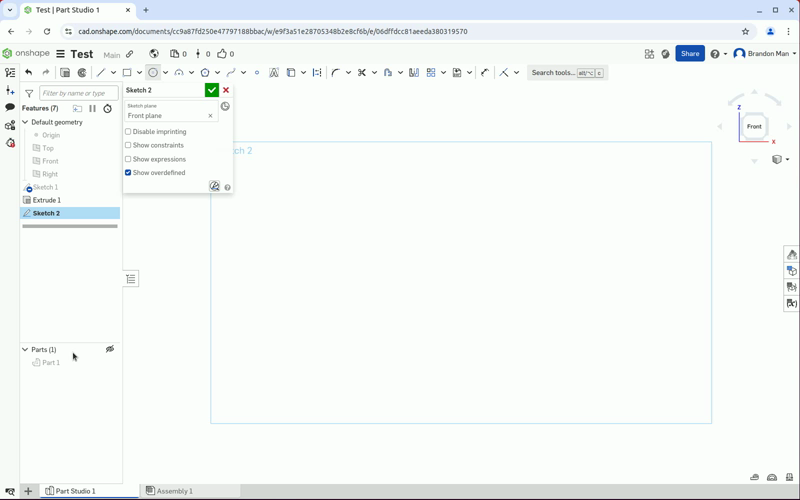
key_down(shift)
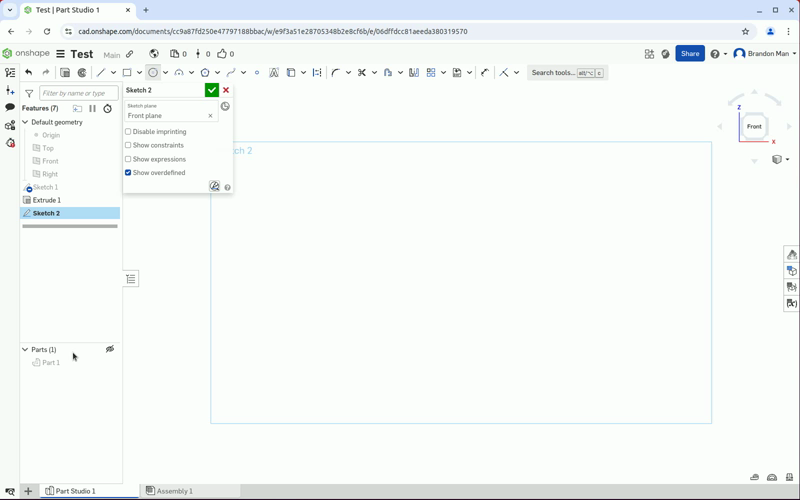
mouse_move(461, 282)
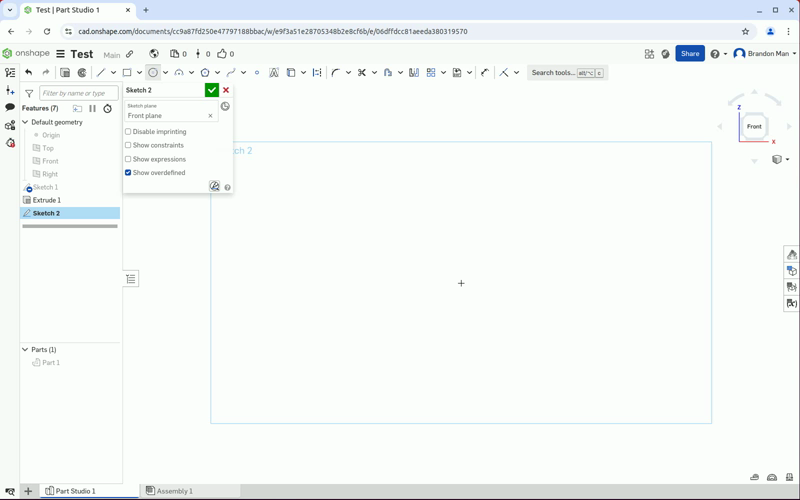
click(461, 282)
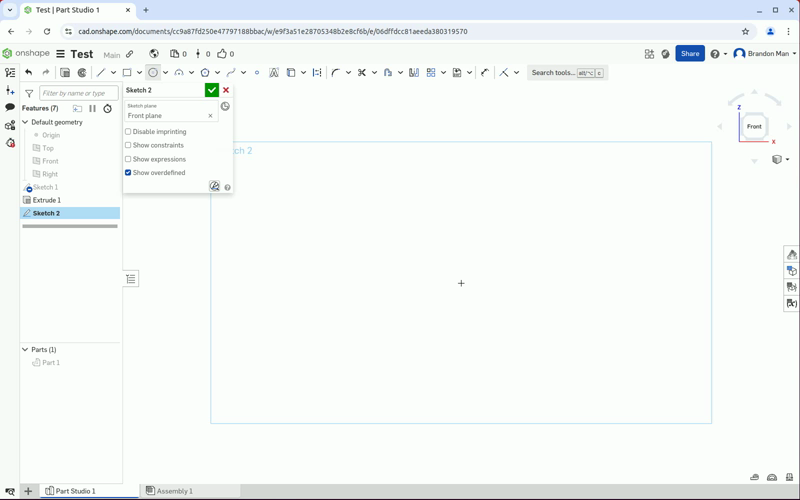
key_up(shift)
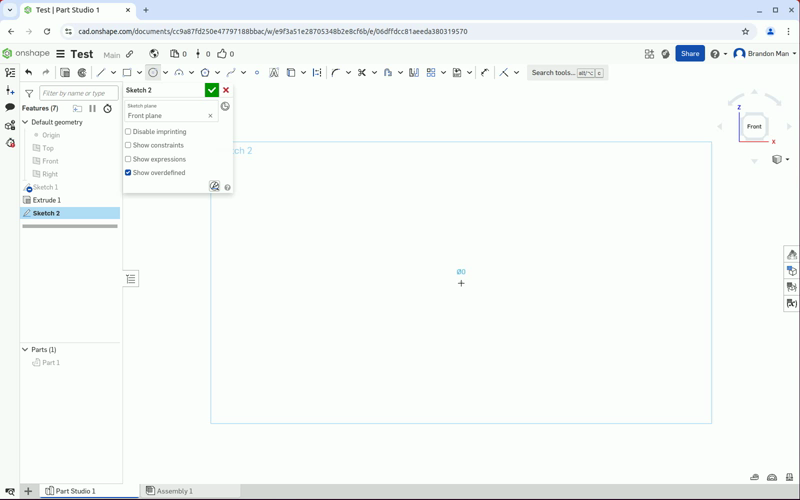
mouse_move(487, 282)
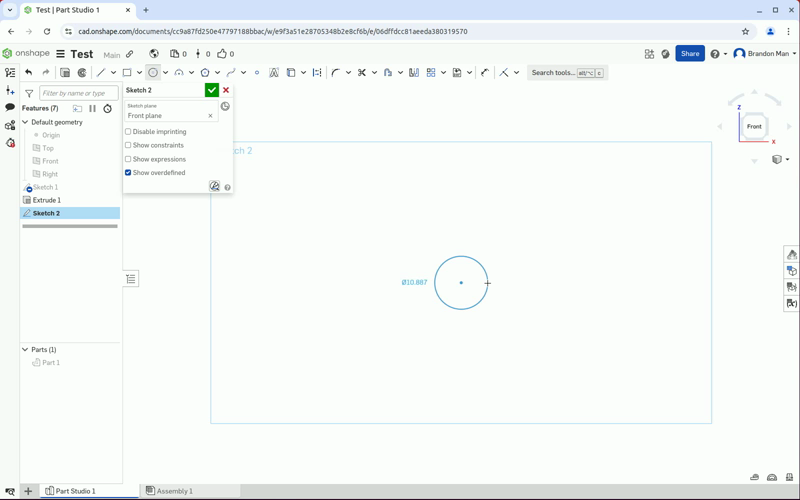
click(487, 282)
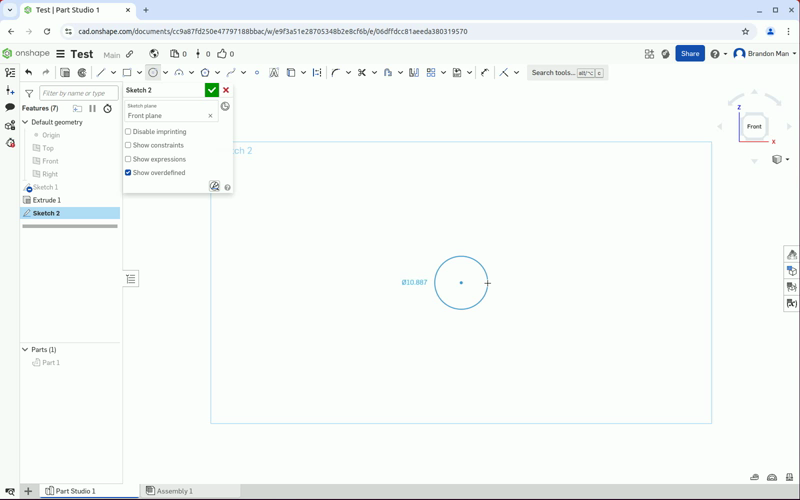
key(esc)
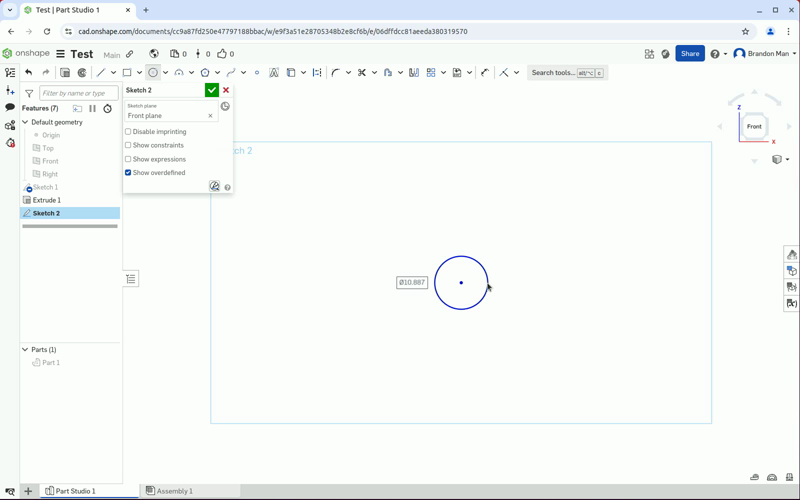
mouse_move(455, 259)
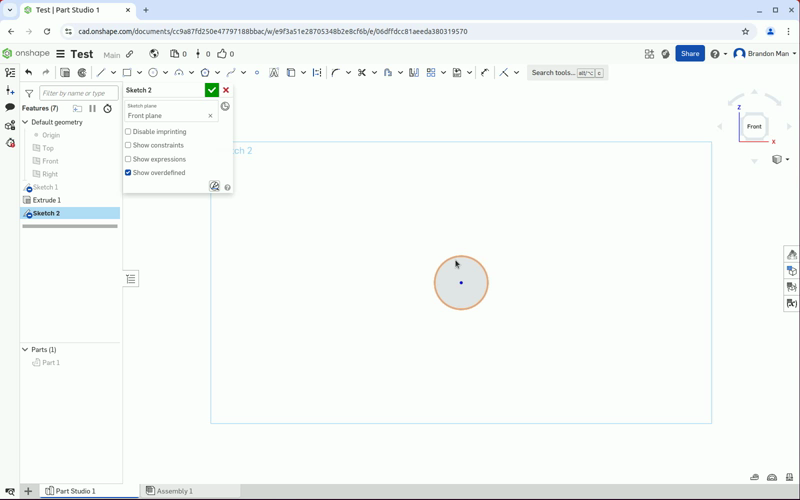
click(455, 259)
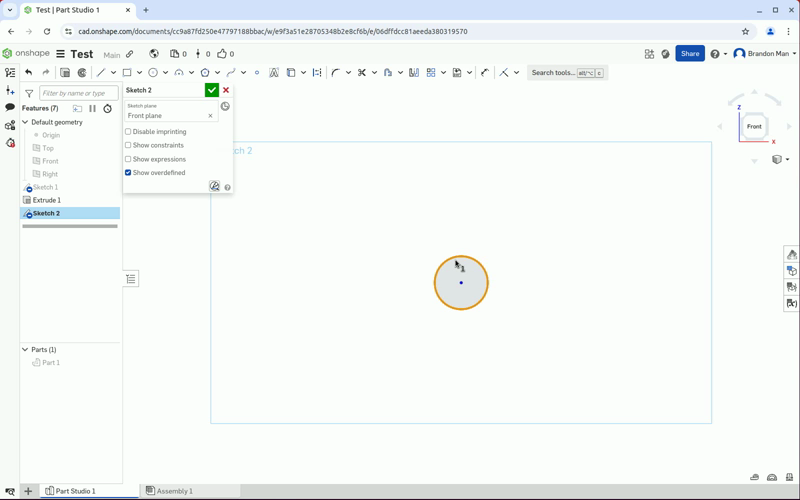
mouse_move(73, 352)
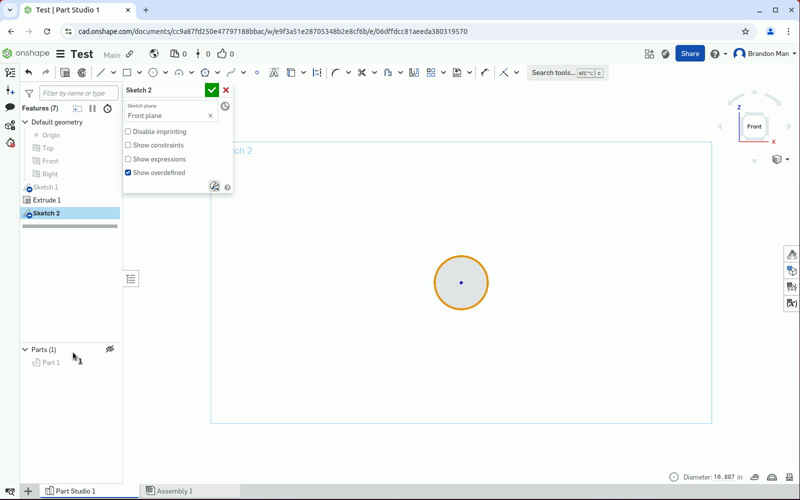
key(shift+y)
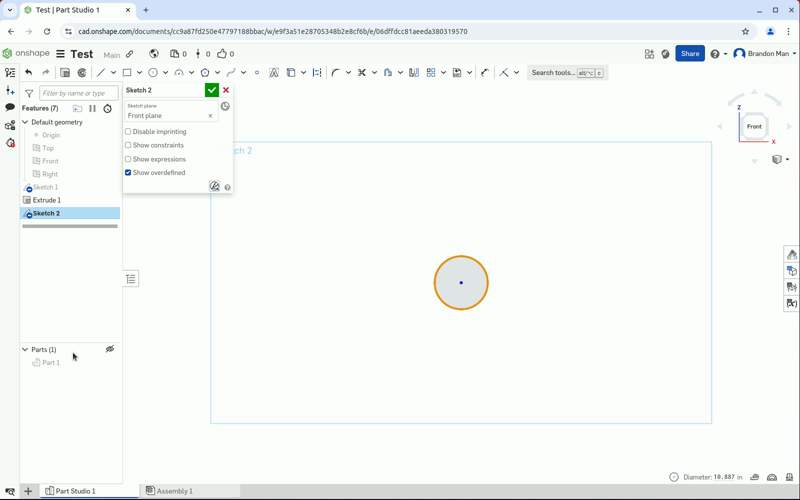
key(shift+e)
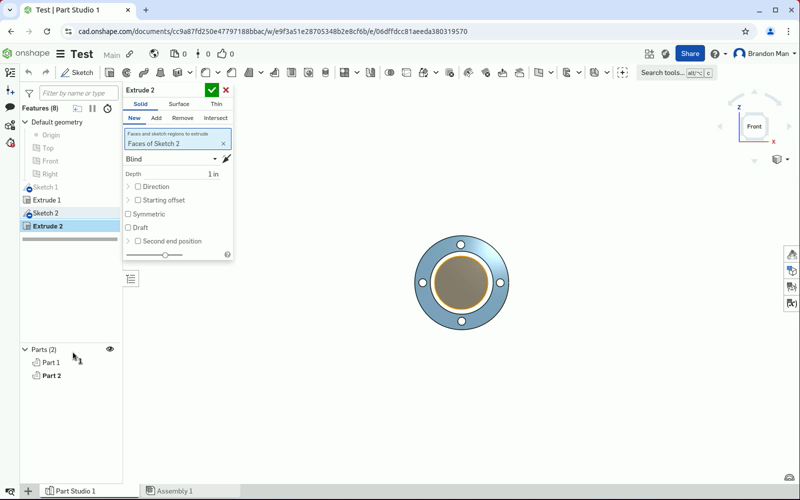
mouse_move(143, 106)
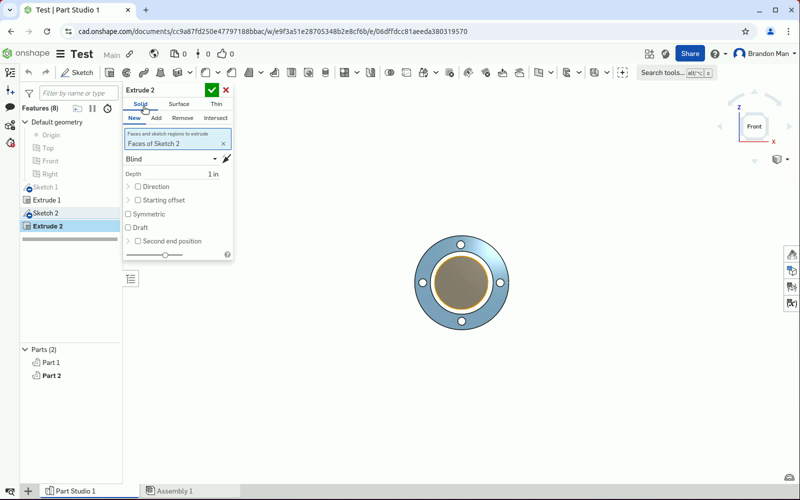
click(143, 106)
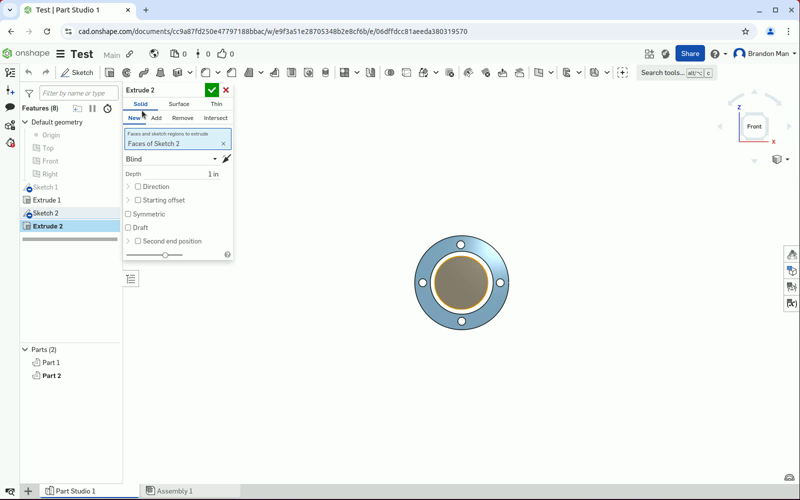
mouse_move(137, 120)
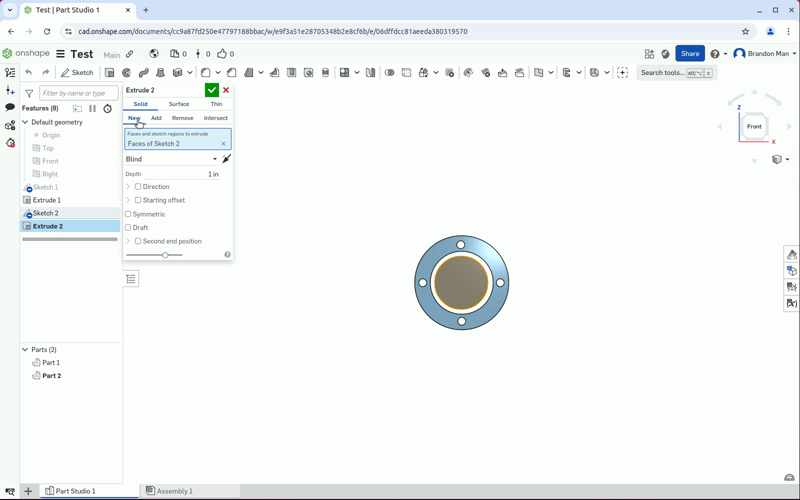
click(137, 120)
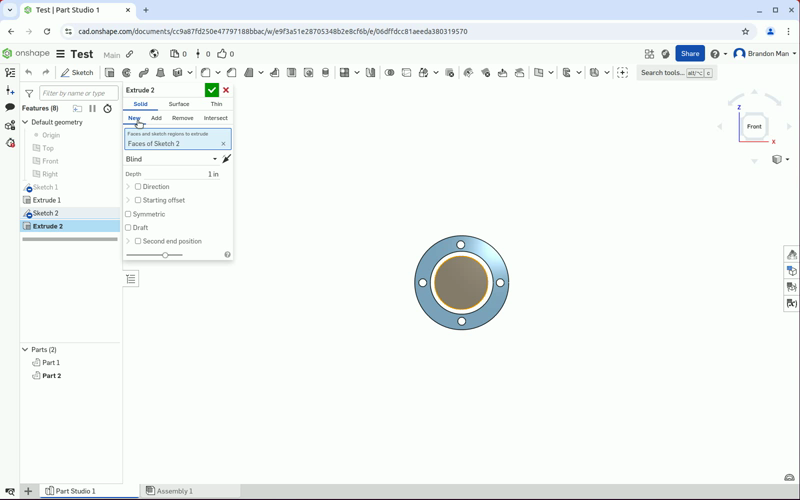
key(tab, 4)
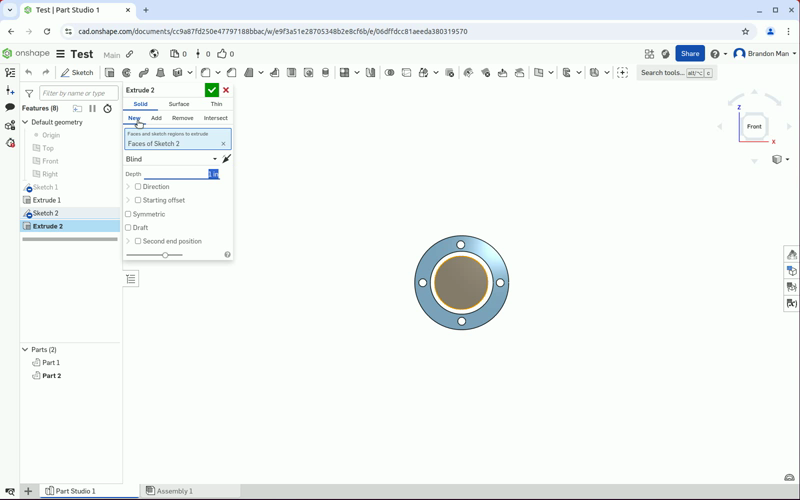
text(10.591)
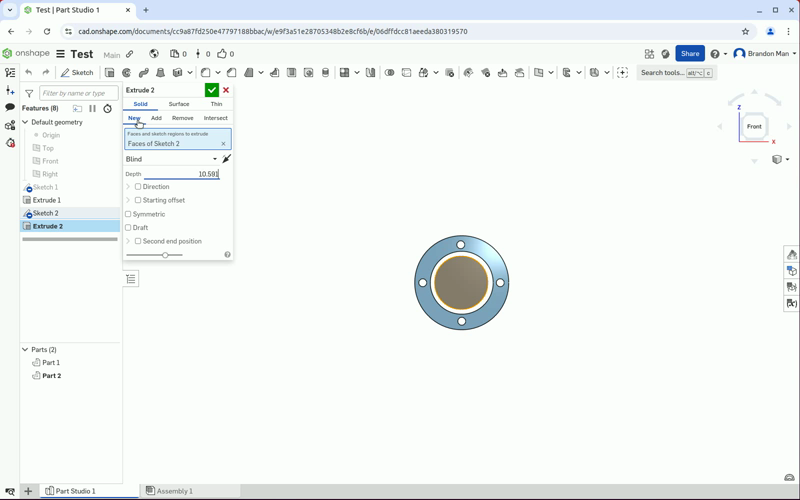
key(enter)
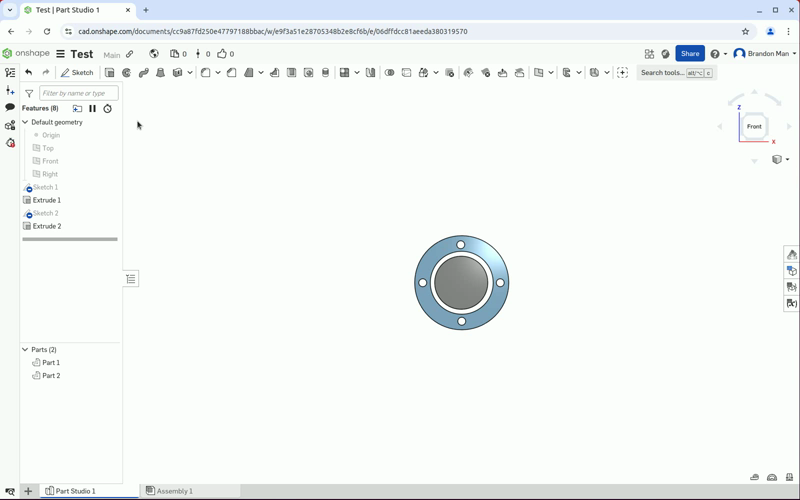
key(shift+h)
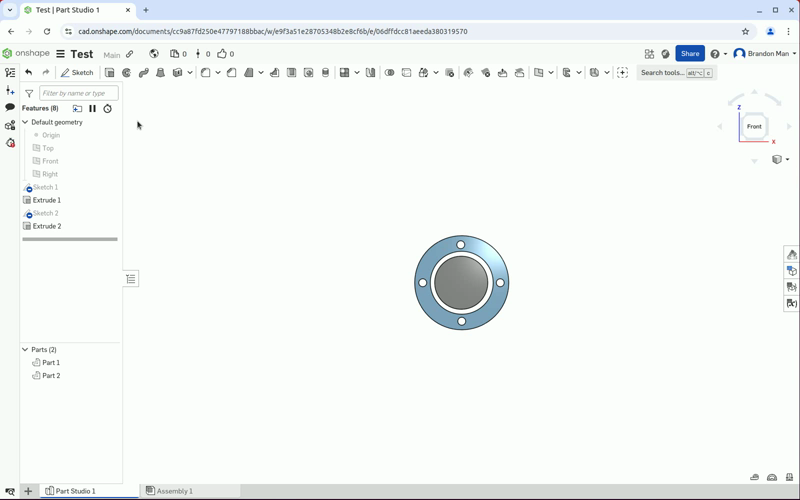
key(shift+h)
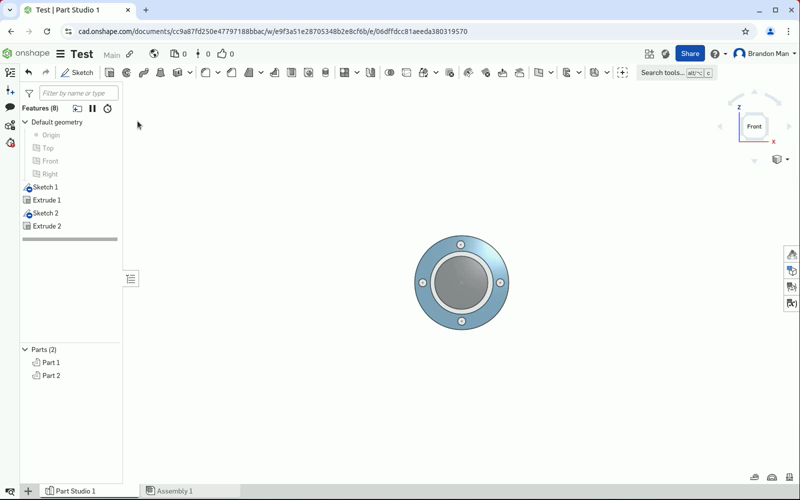
key(shift+7)
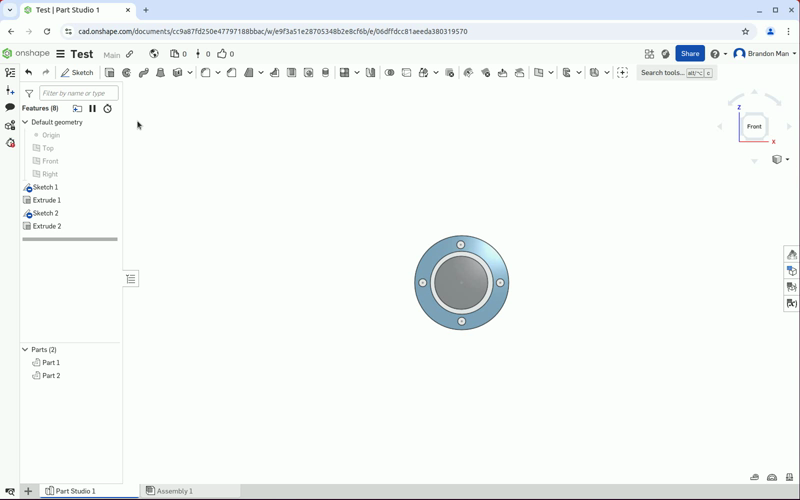
key(left, 2)
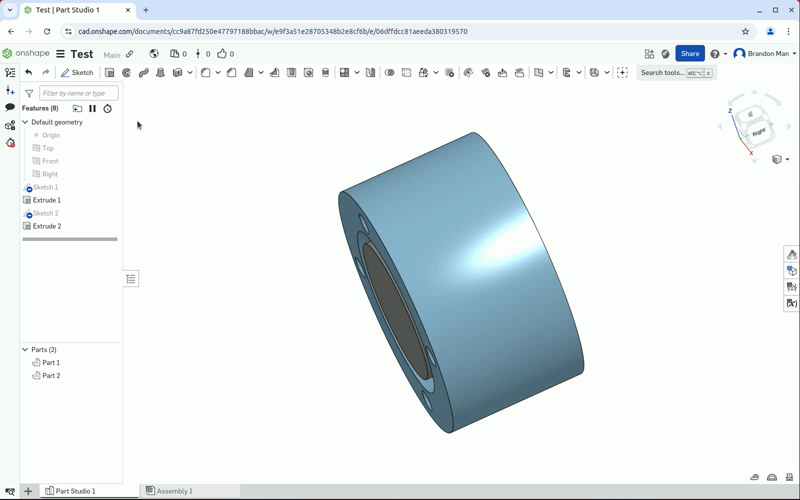
key(down, 2)
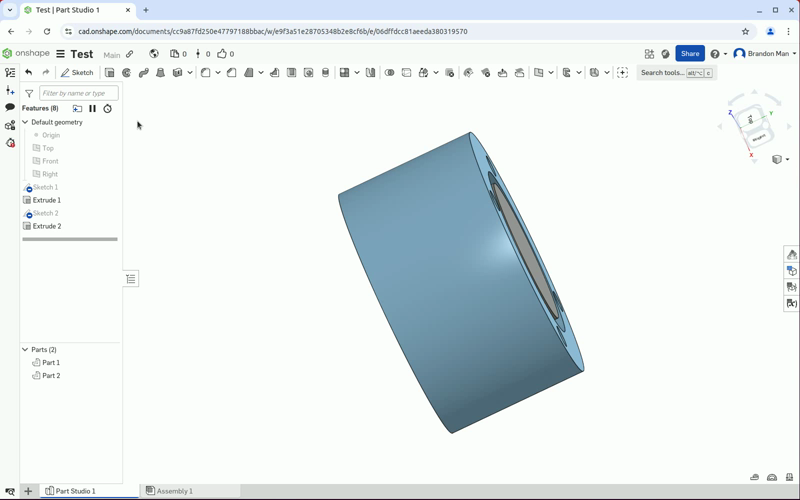
key(up, 2)
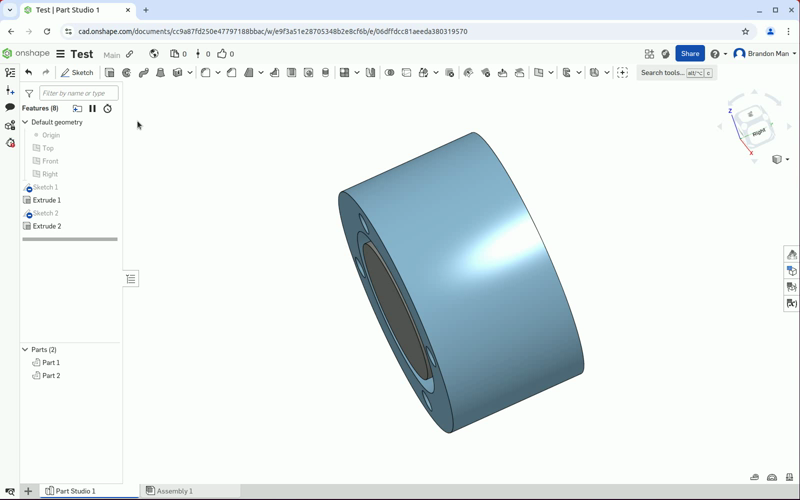
key(right, 2)
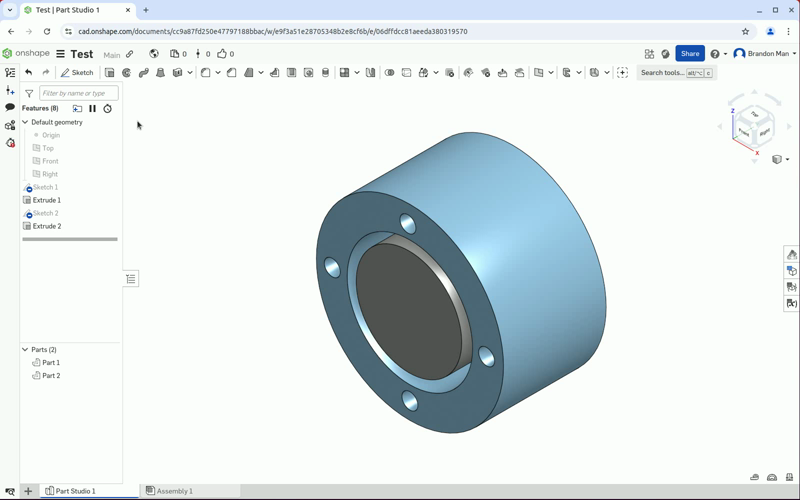
mouse_move(73, 189)
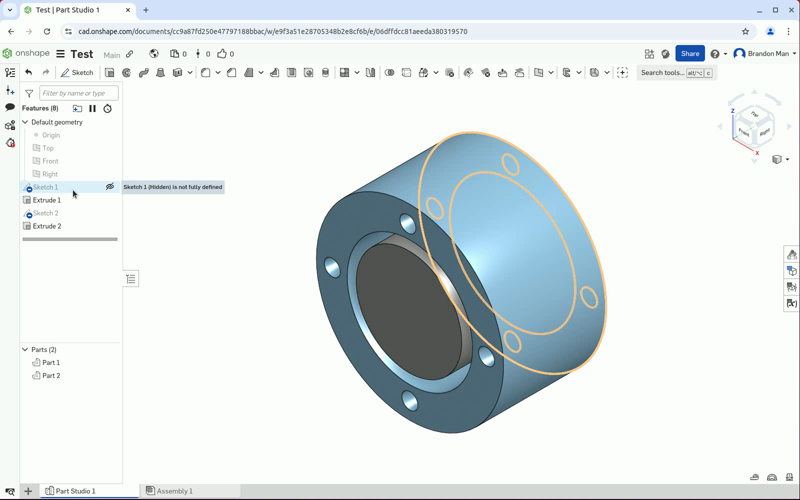
click(73, 189)